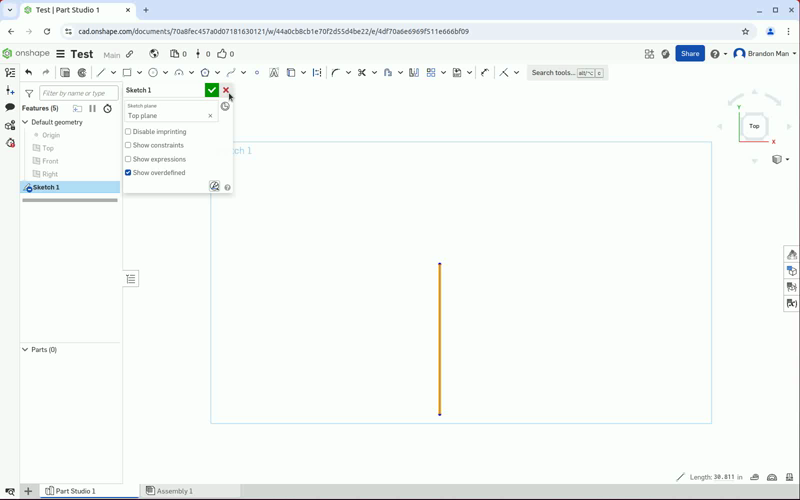
key(shift+h)
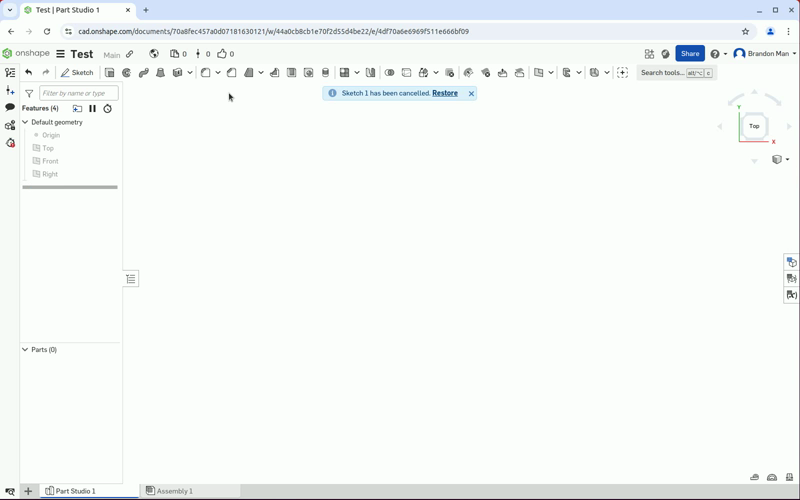
mouse_move(73, 352)
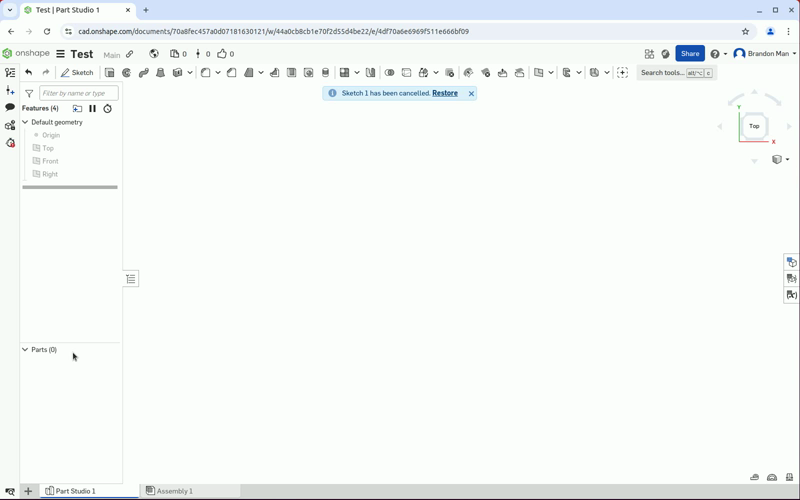
key(y)
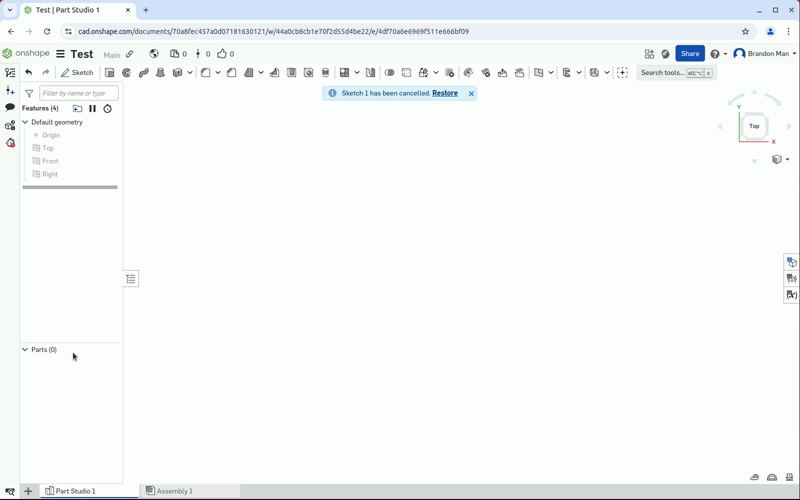
key(shift+p)
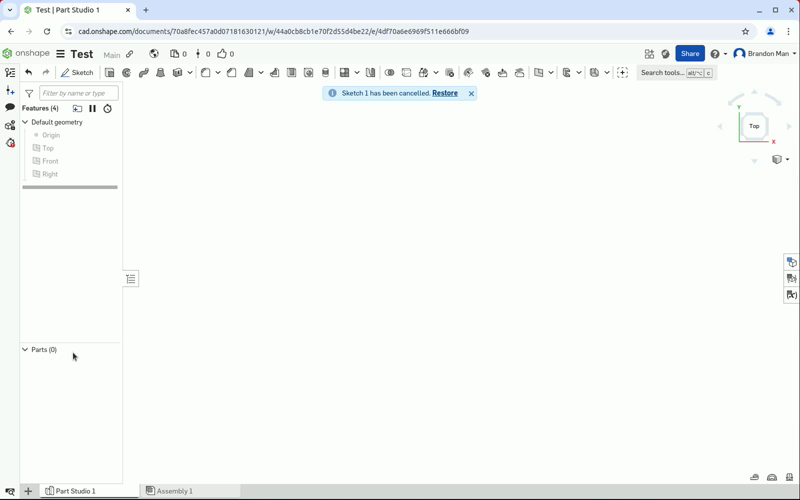
key(space)
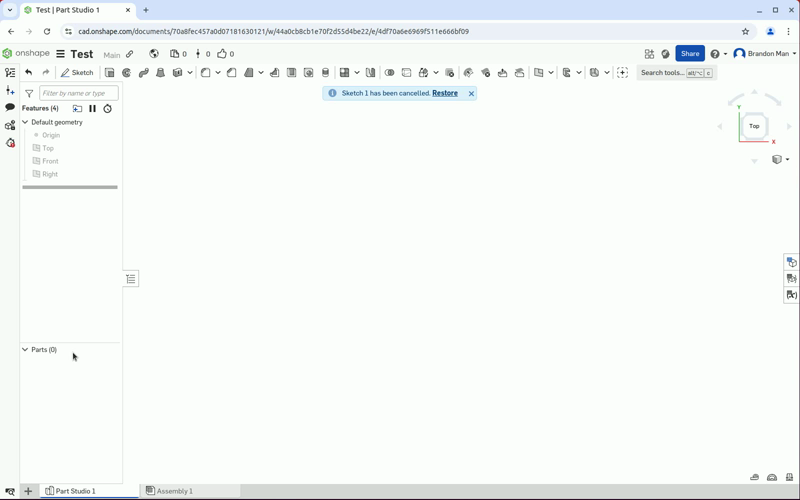
key_down(shift)
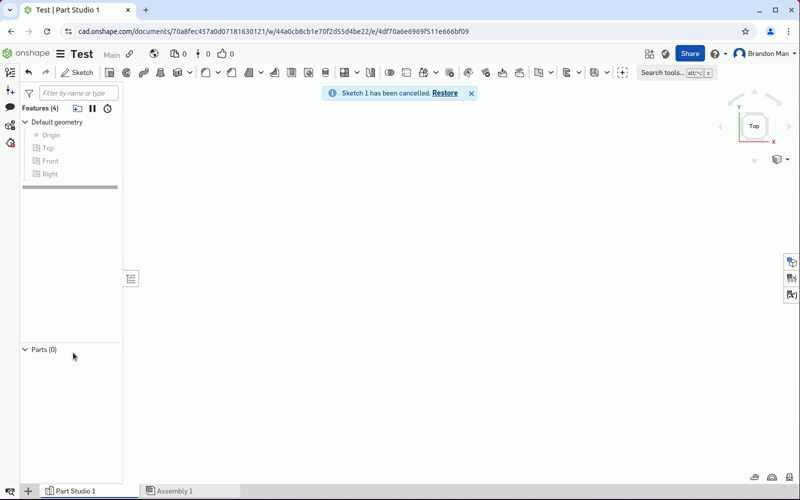
key(up)
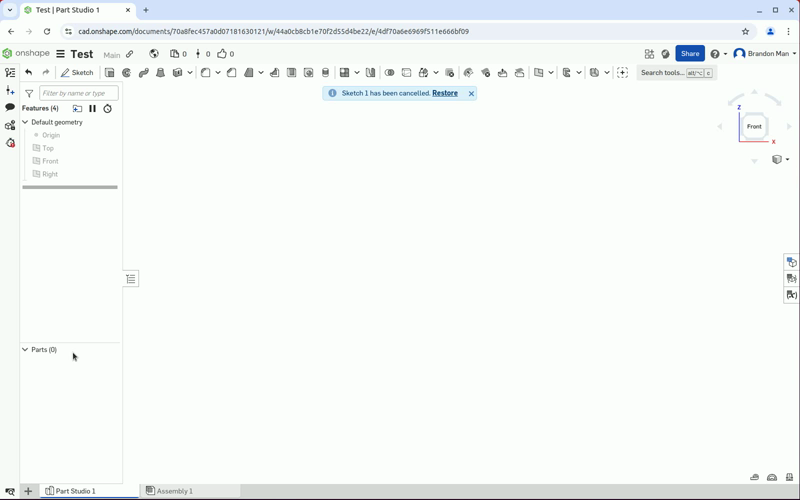
key_up(shift)
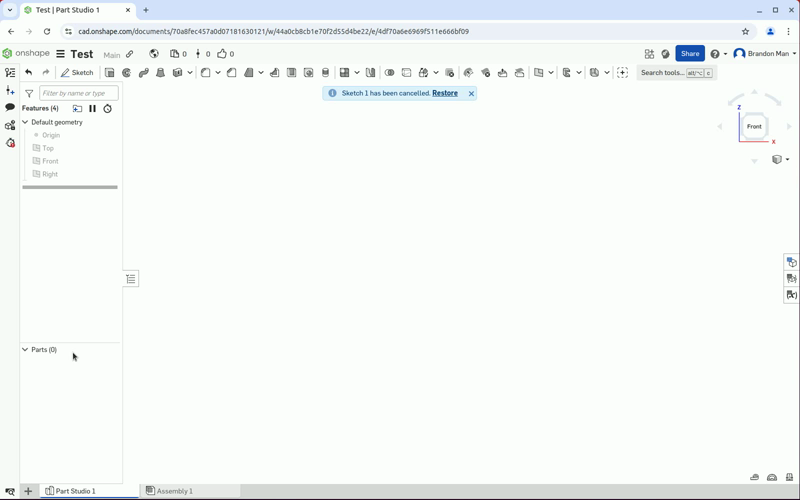
mouse_move(73, 352)
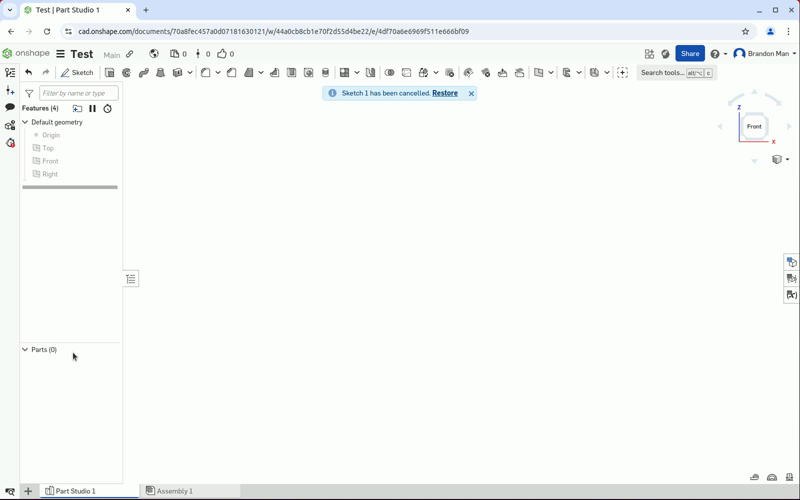
key(shift+y)
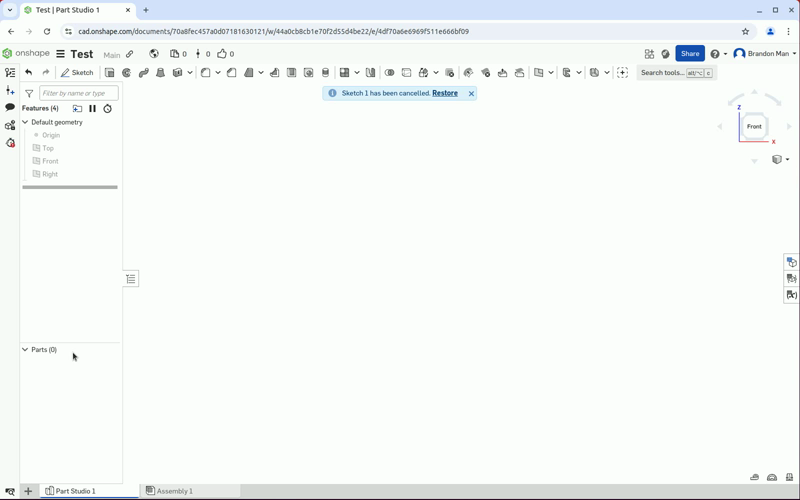
key(shift+s)
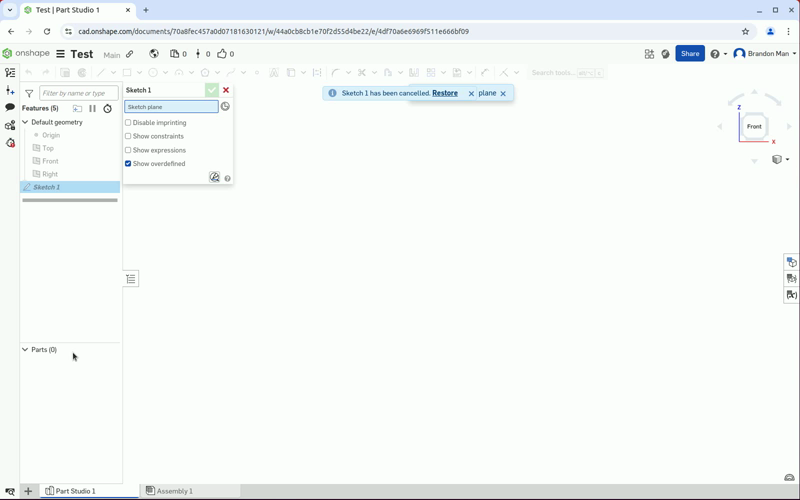
mouse_move(73, 163)
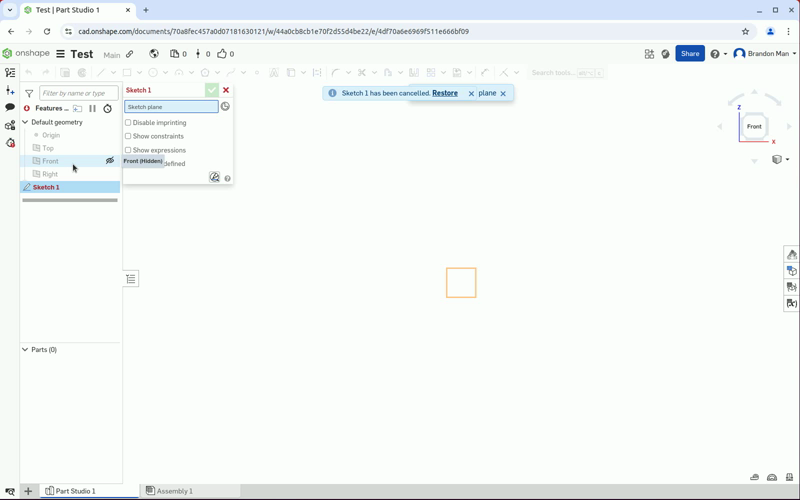
click(73, 163)
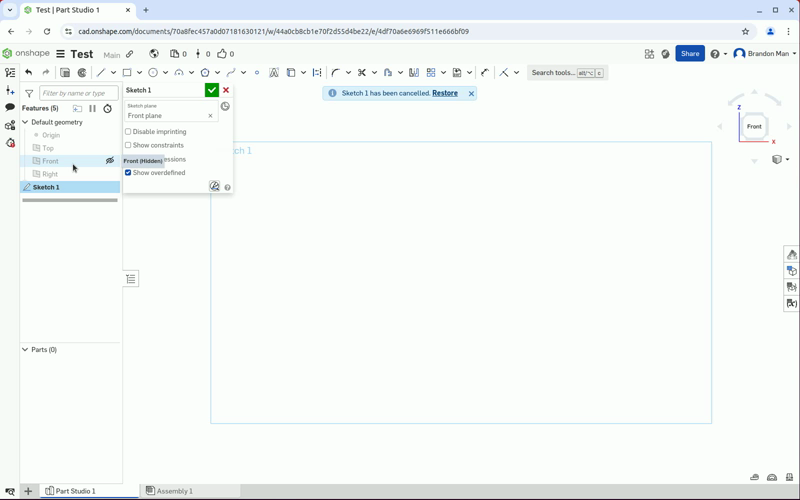
mouse_move(73, 352)
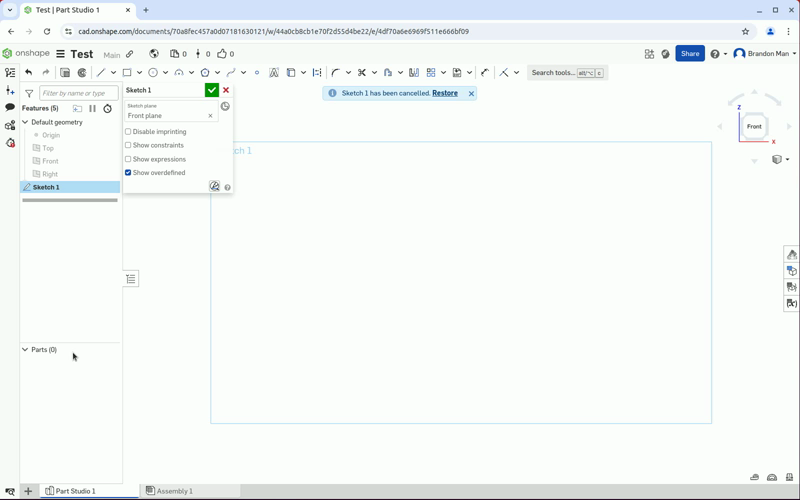
key(y)
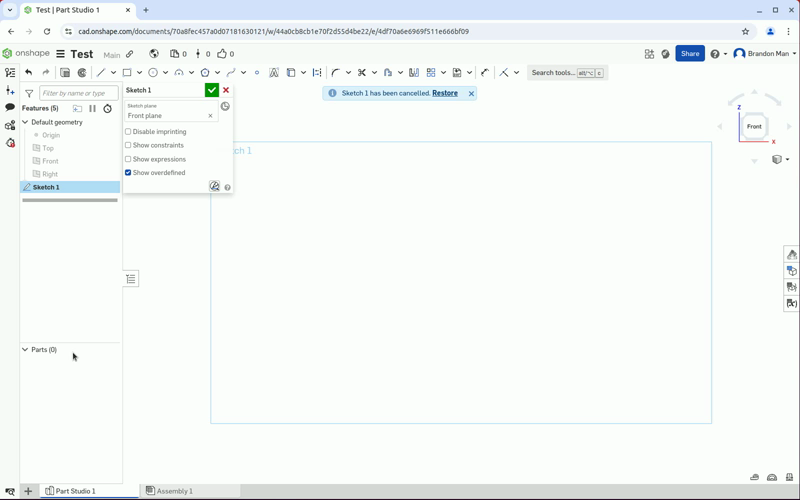
key(c)
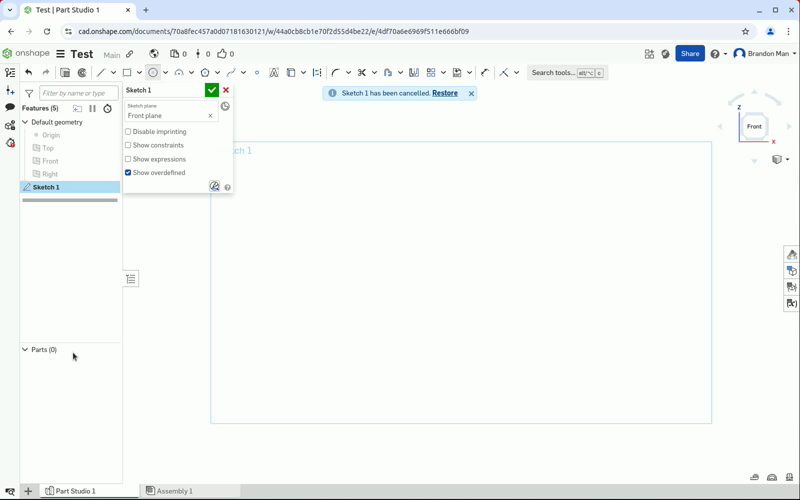
key_down(shift)
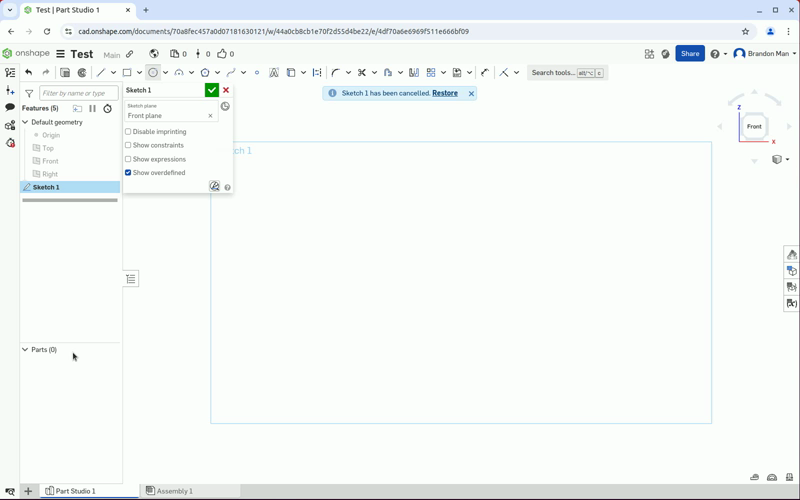
mouse_move(406, 191)
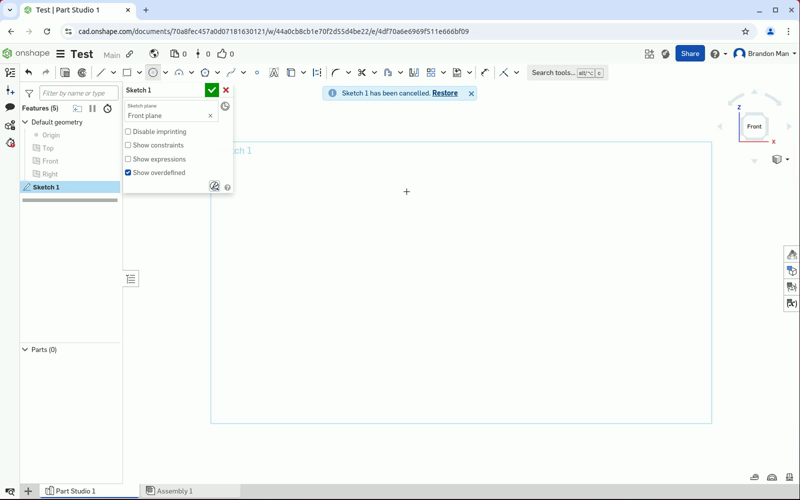
click(406, 191)
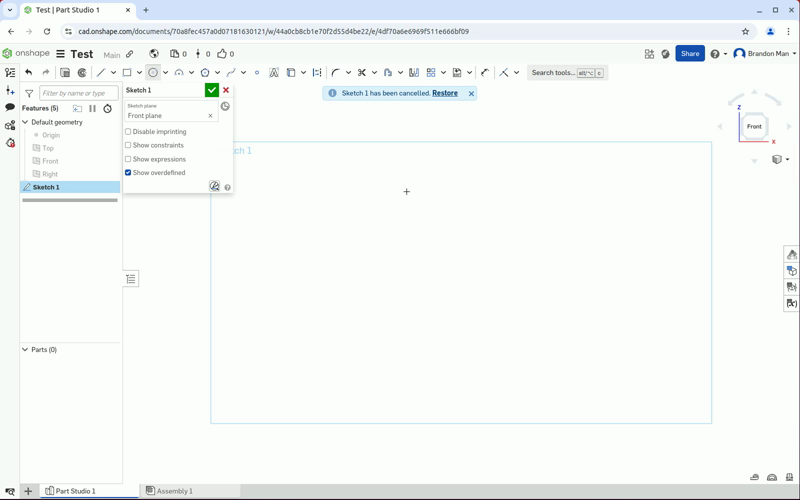
key_up(shift)
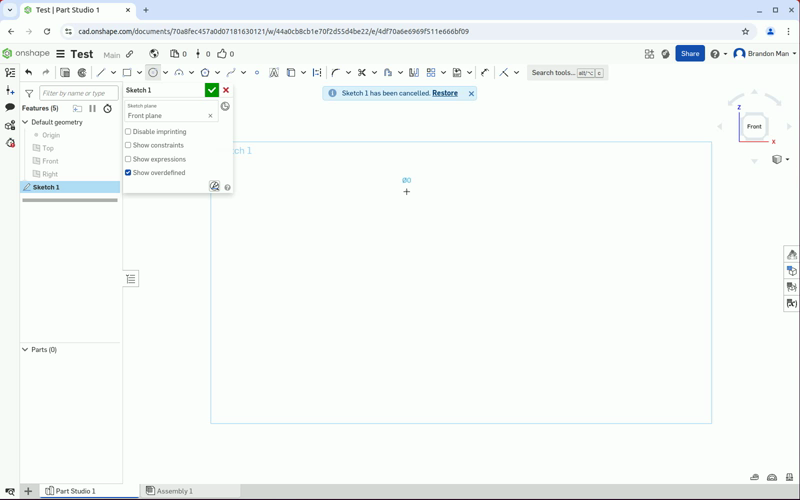
mouse_move(427, 191)
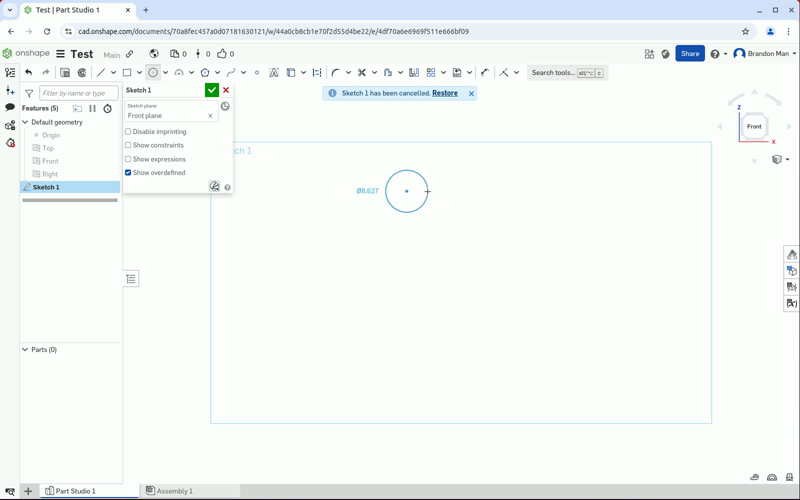
click(427, 191)
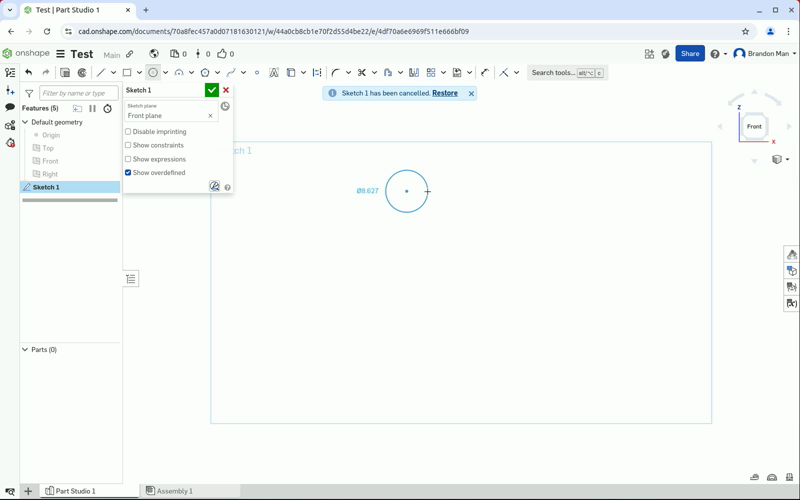
key(esc)
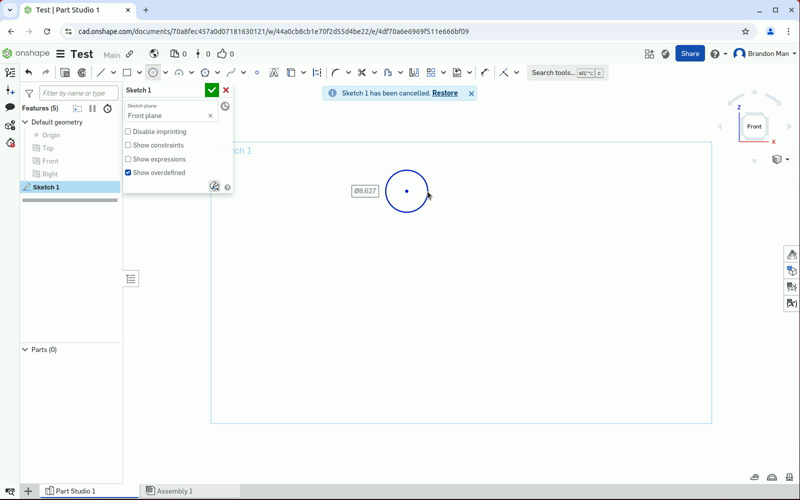
mouse_move(409, 198)
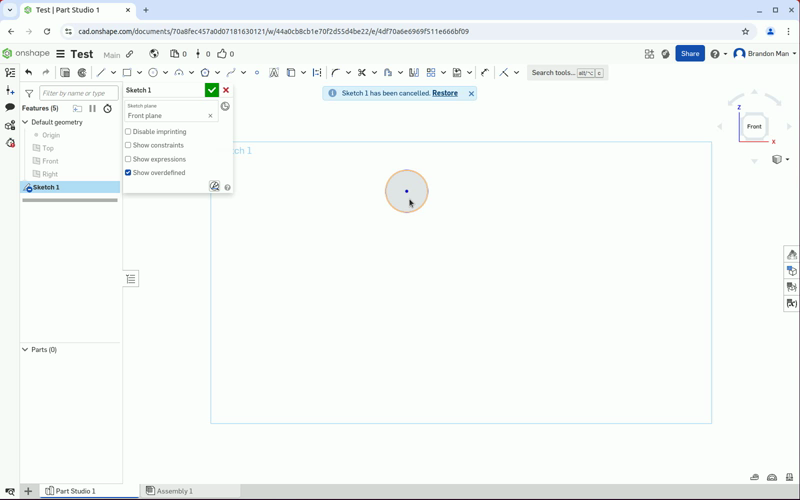
scroll(6)
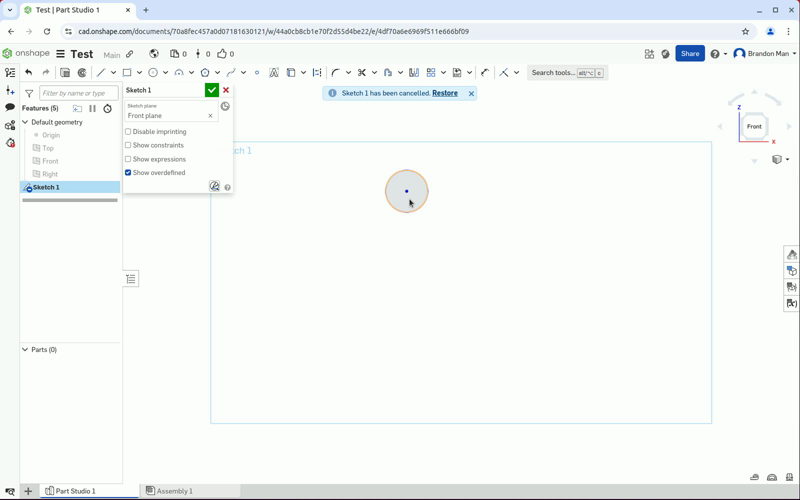
scroll(6)
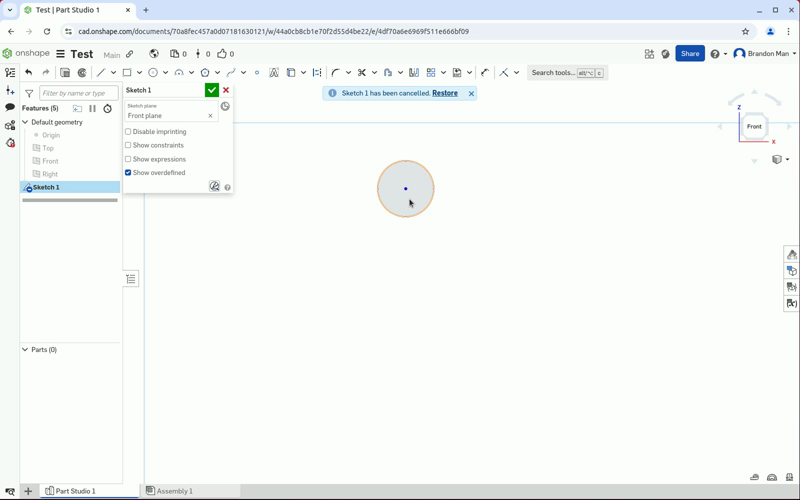
scroll(6)
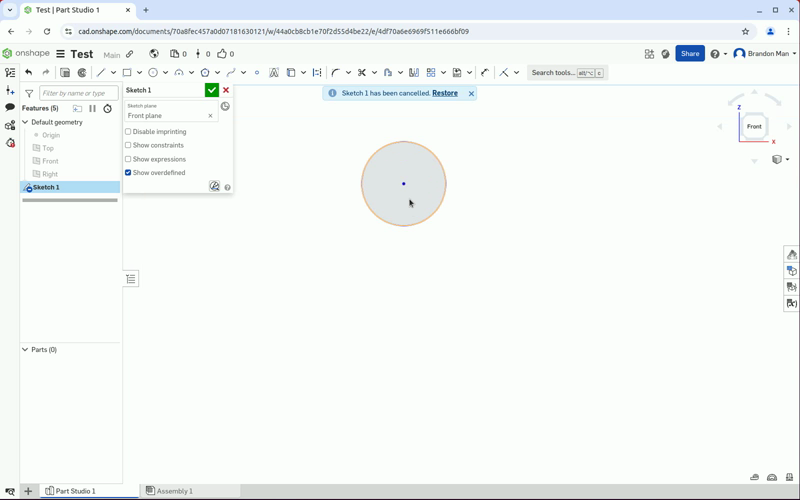
scroll(6)
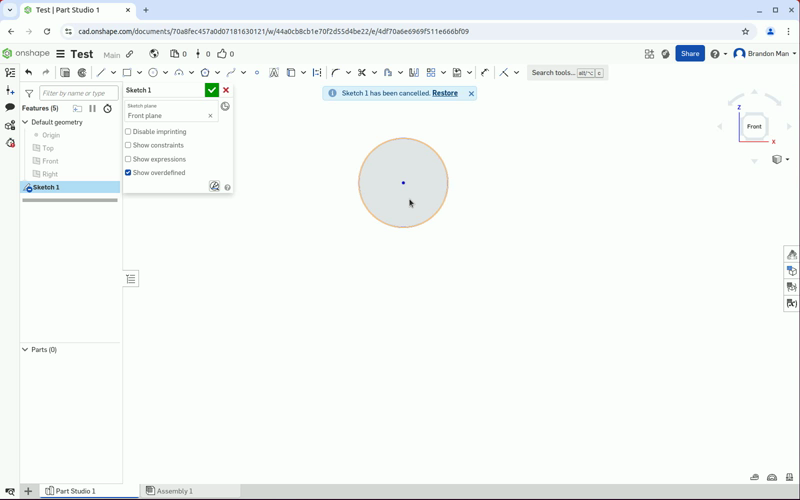
scroll(6)
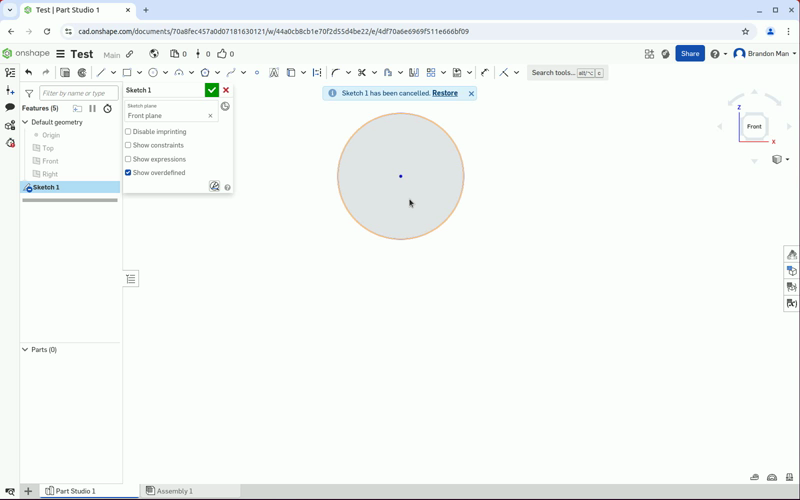
scroll(6)
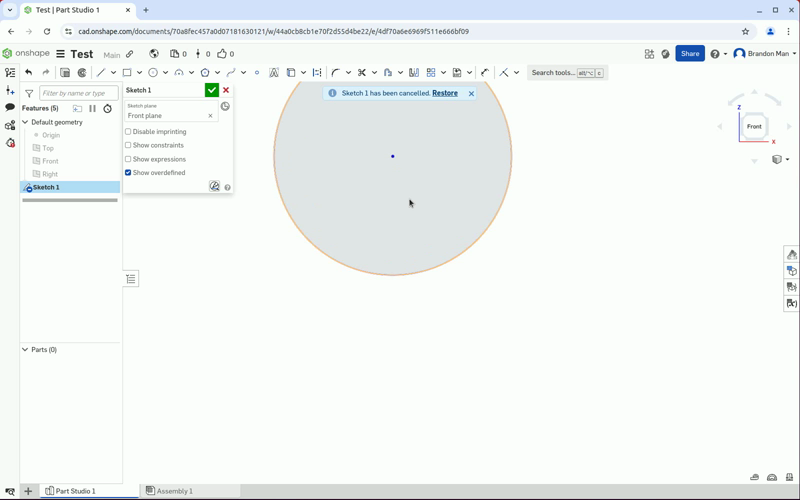
scroll(6)
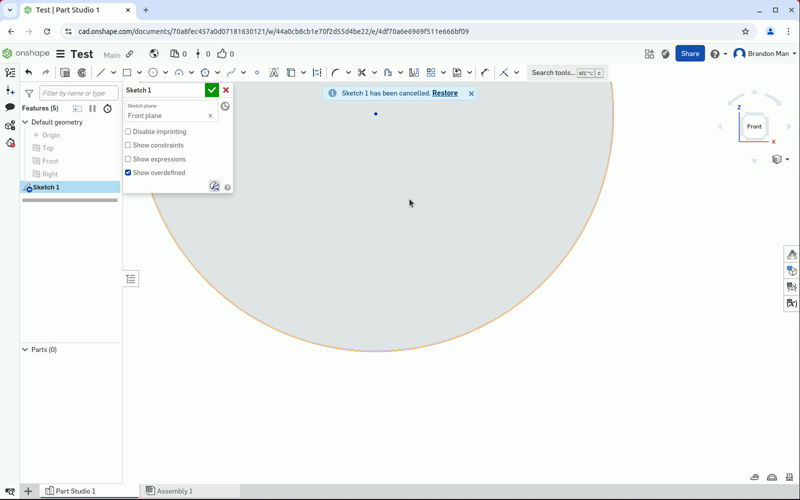
click(409, 198)
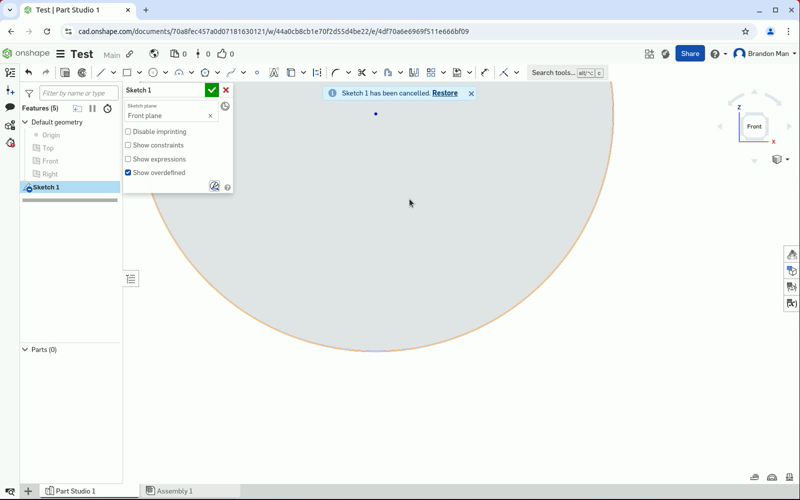
scroll(-6)
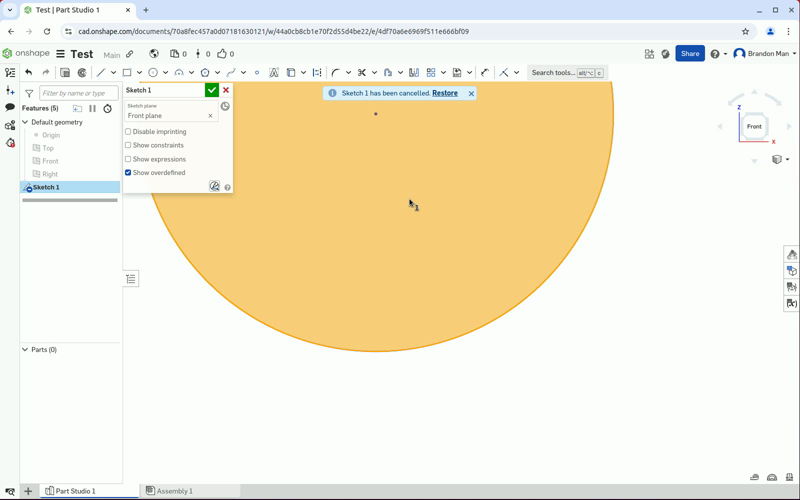
scroll(-6)
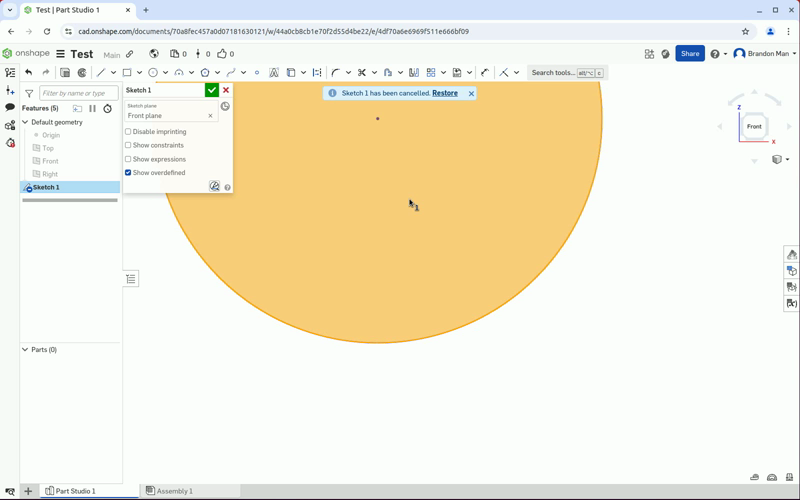
scroll(-6)
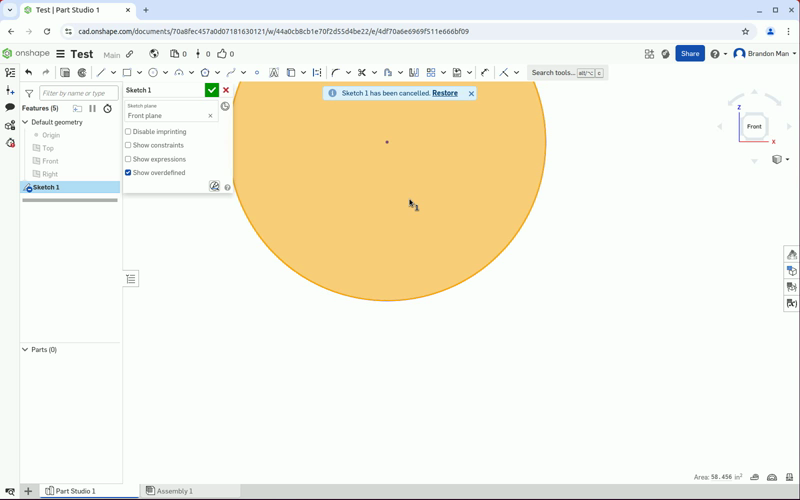
scroll(-6)
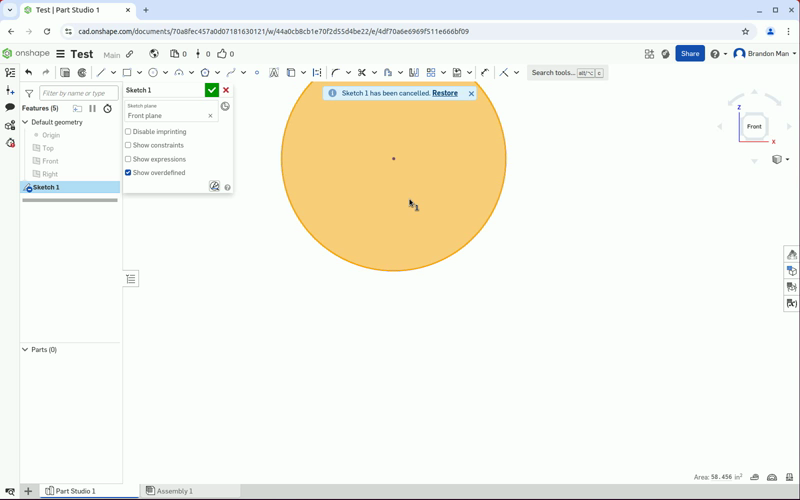
scroll(-6)
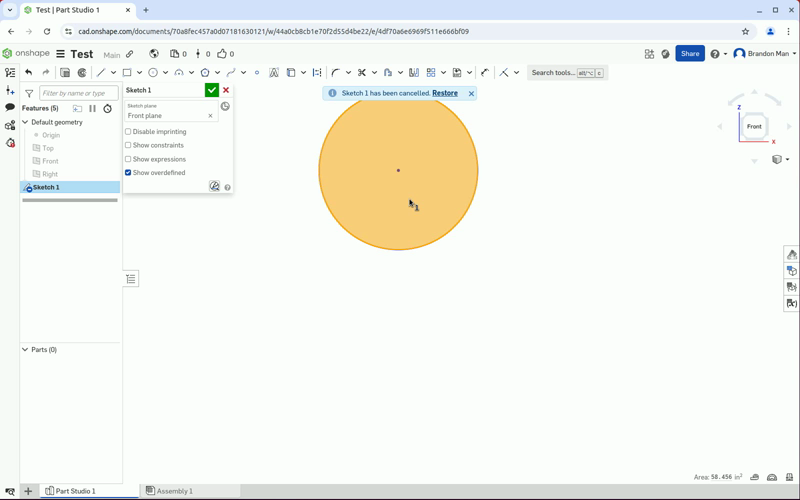
scroll(-6)
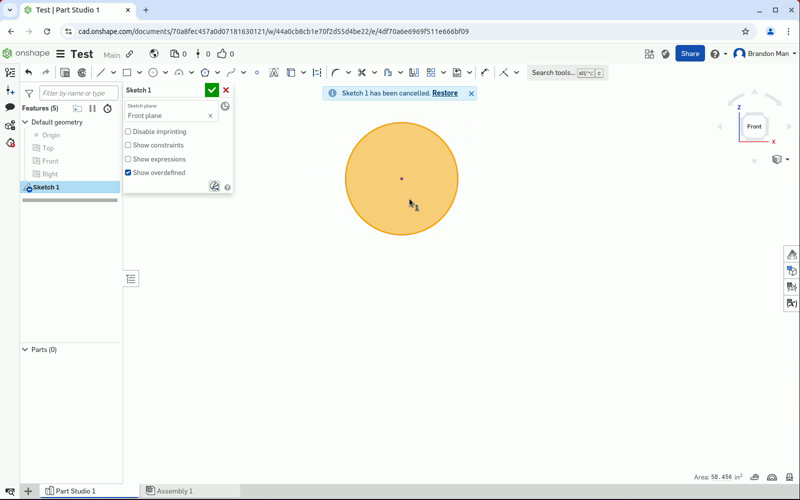
scroll(-6)
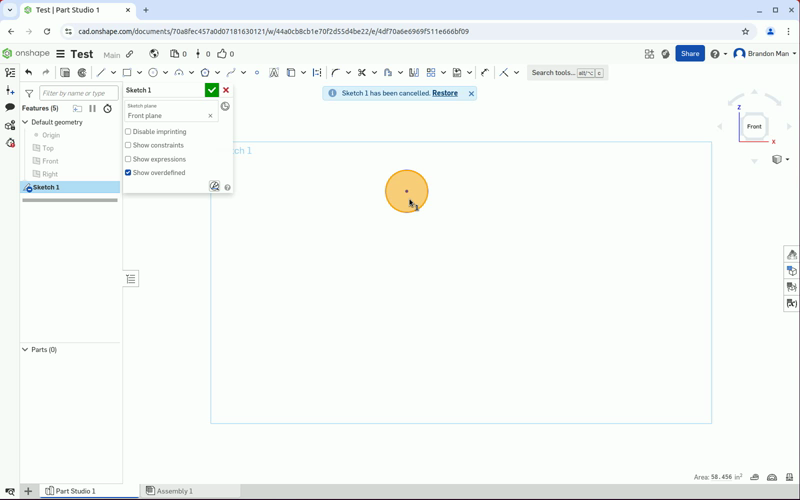
mouse_move(73, 352)
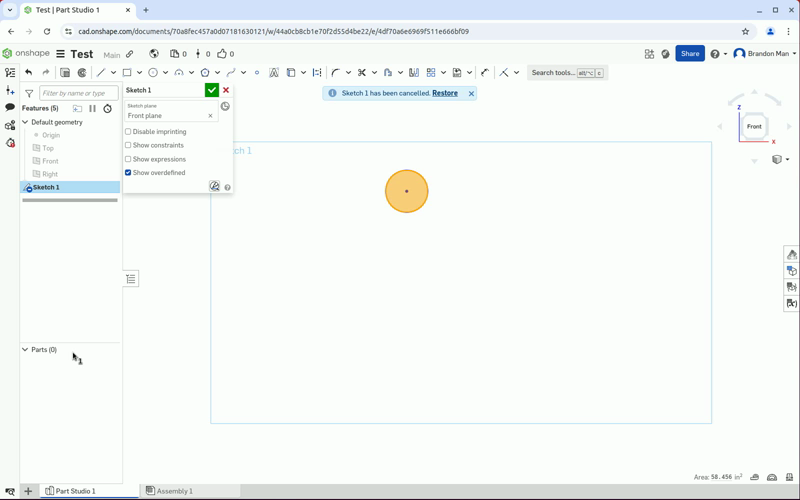
key(shift+y)
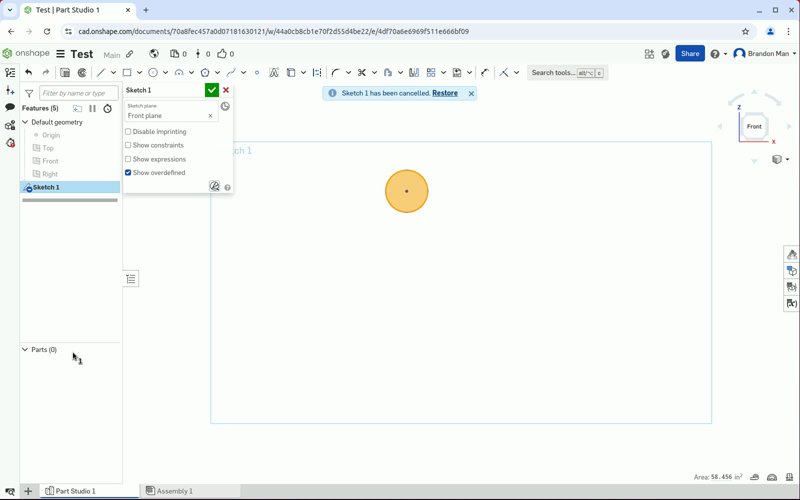
key(shift+e)
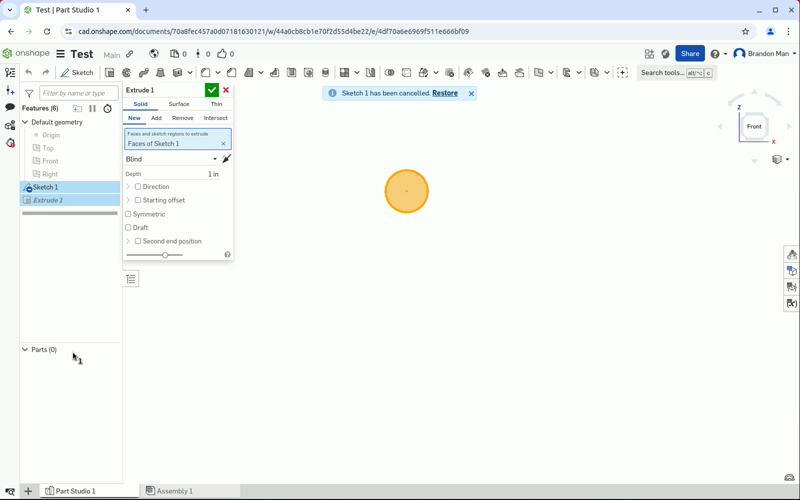
mouse_move(143, 106)
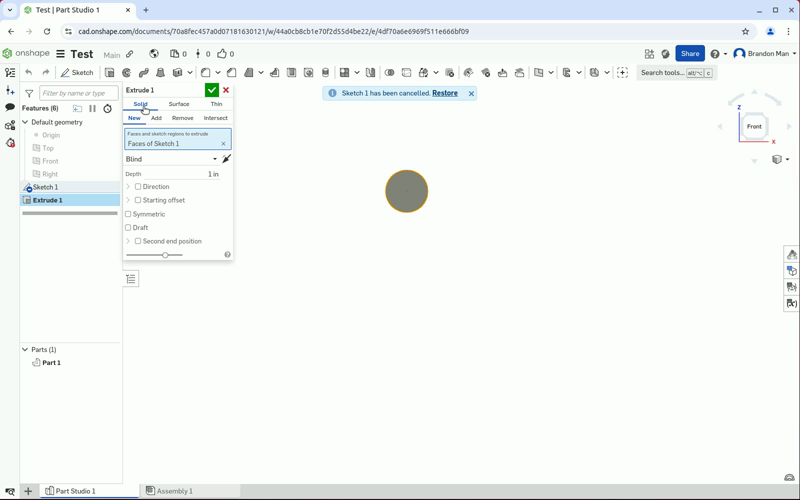
click(143, 106)
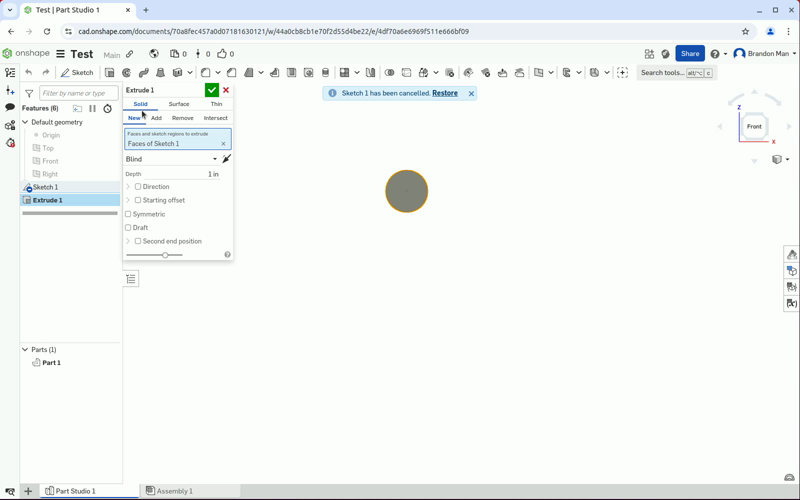
mouse_move(137, 120)
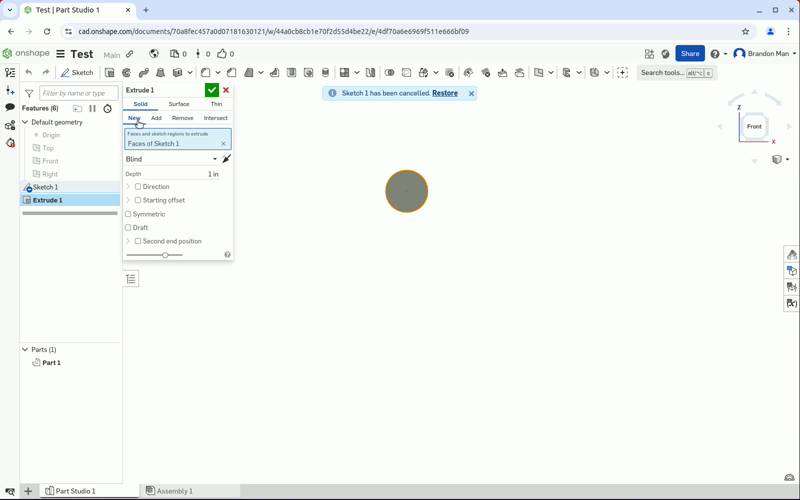
click(137, 120)
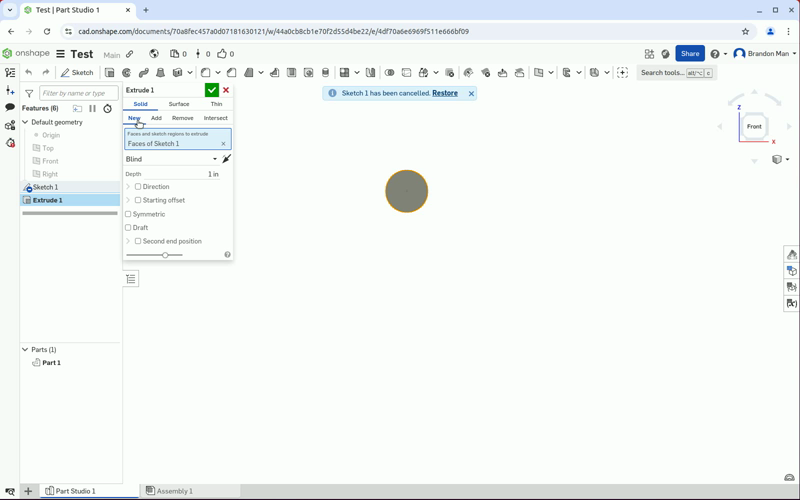
key(tab, 4)
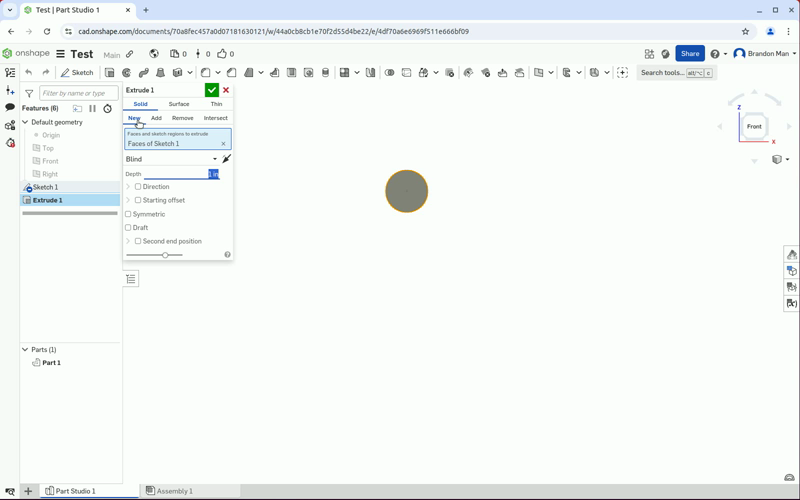
text(7.221)
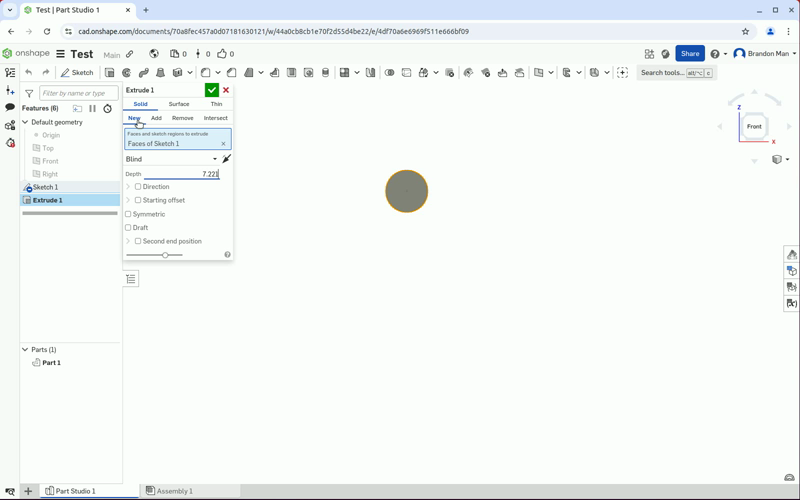
key(enter)
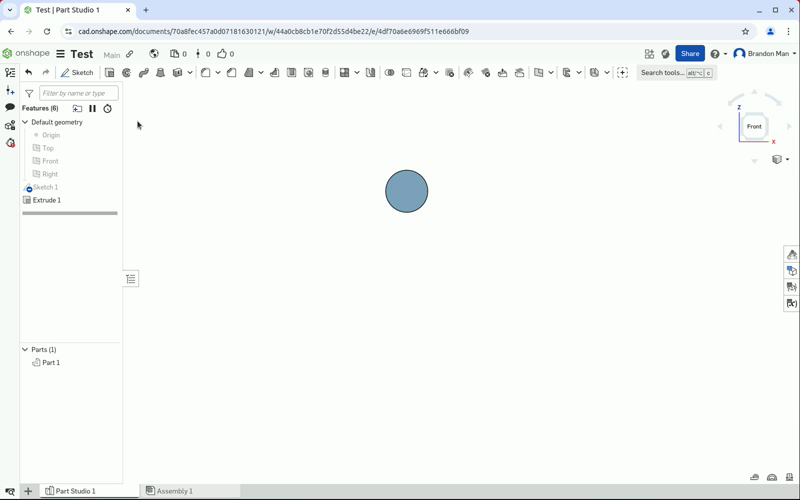
key(shift+h)
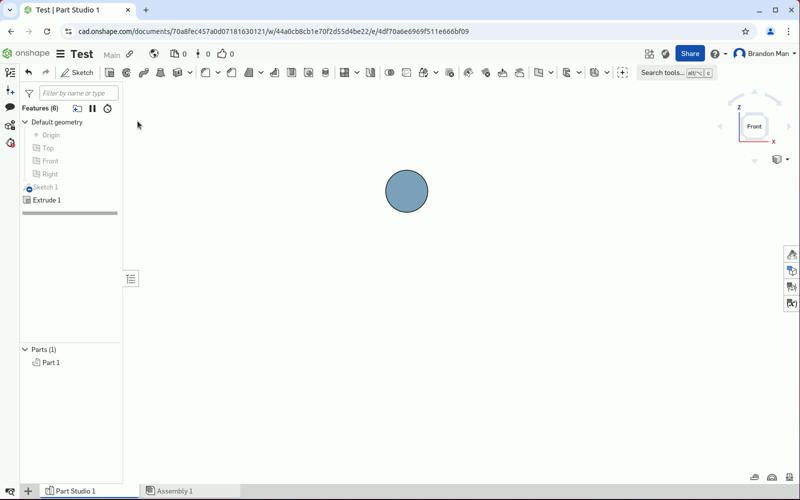
key(shift+h)
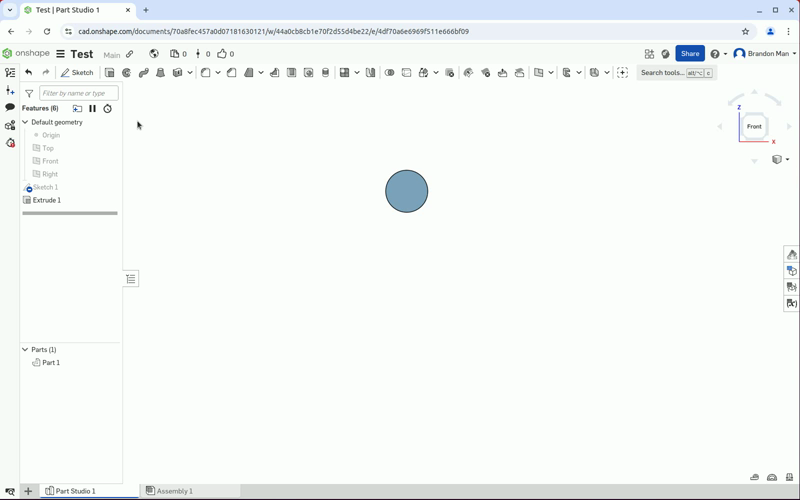
mouse_move(73, 189)
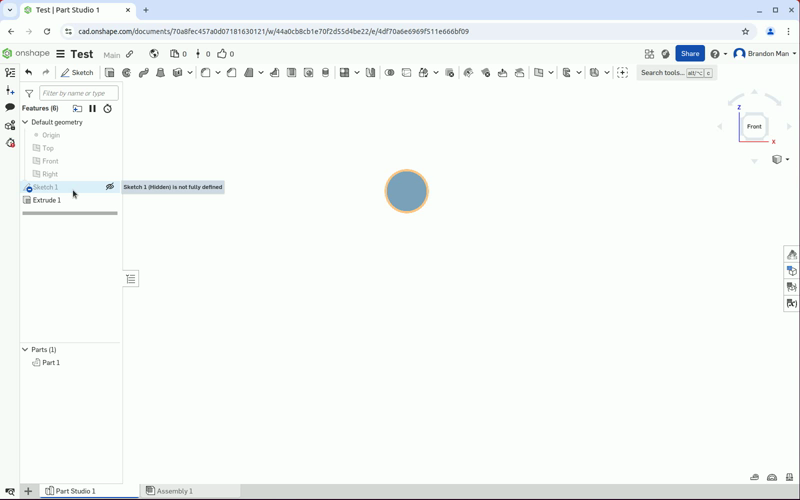
click(73, 189)
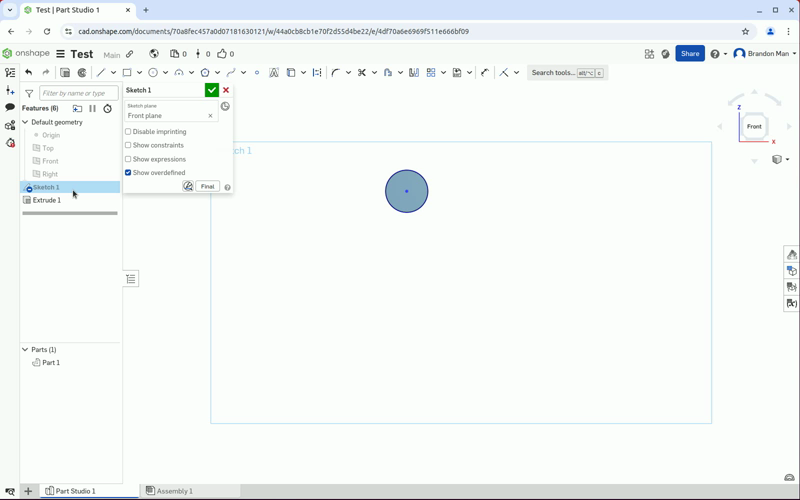
mouse_move(229, 92)
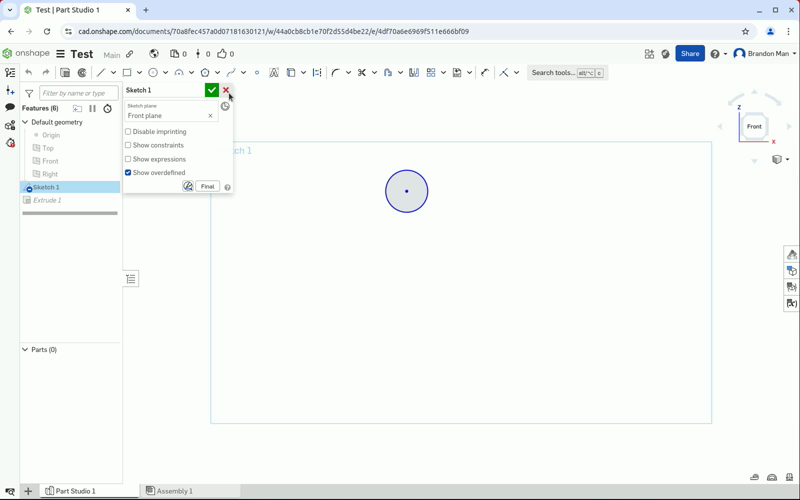
click(229, 92)
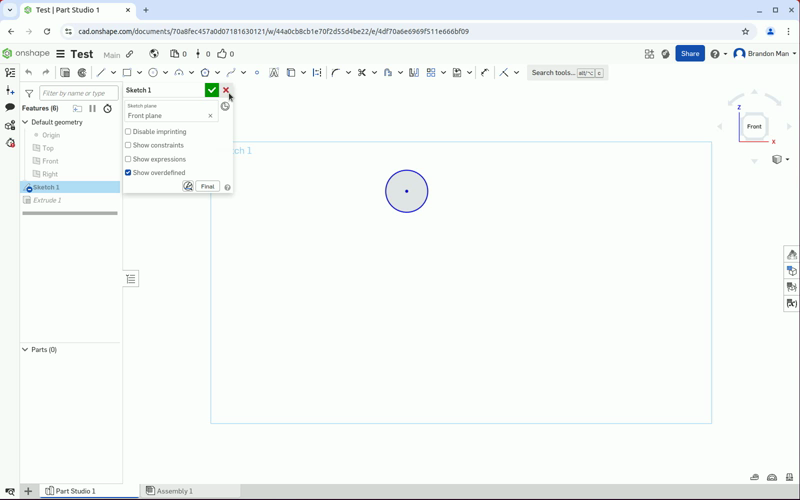
key(shift+s)
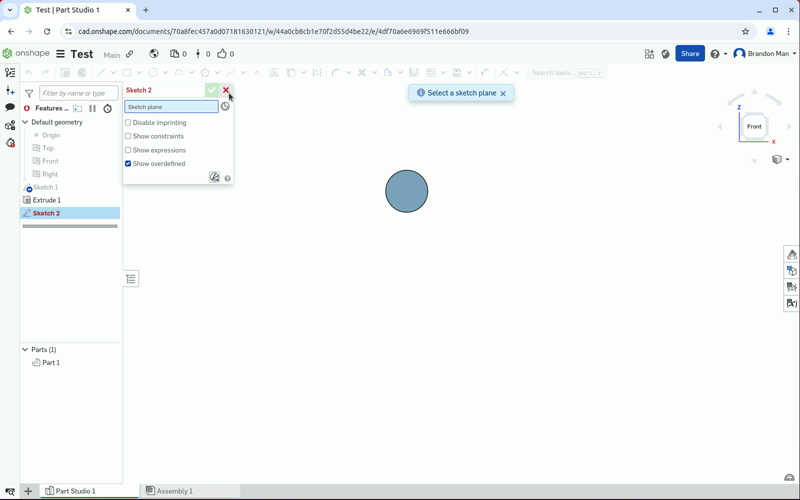
mouse_move(73, 163)
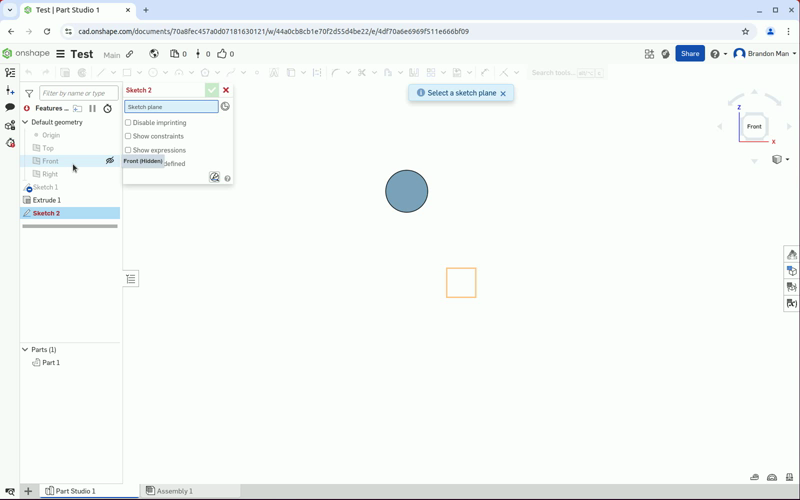
click(73, 163)
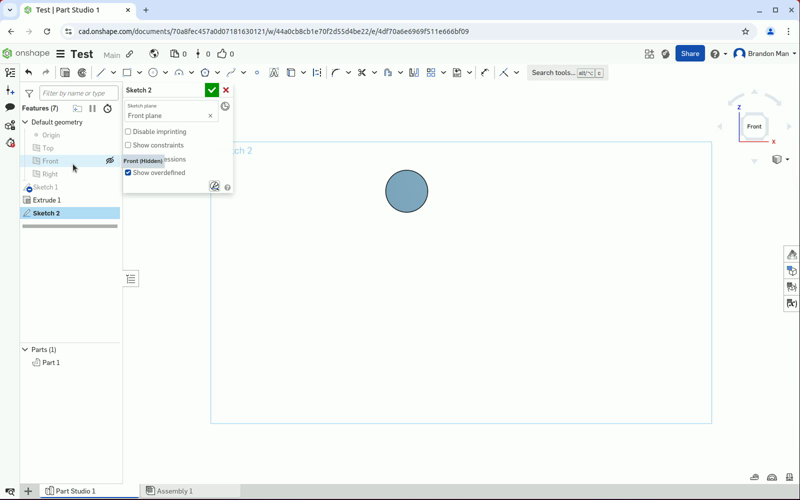
mouse_move(73, 352)
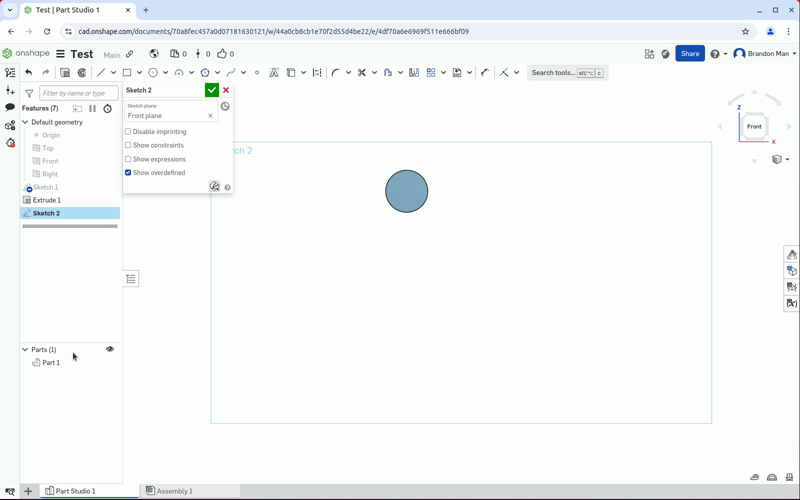
key(y)
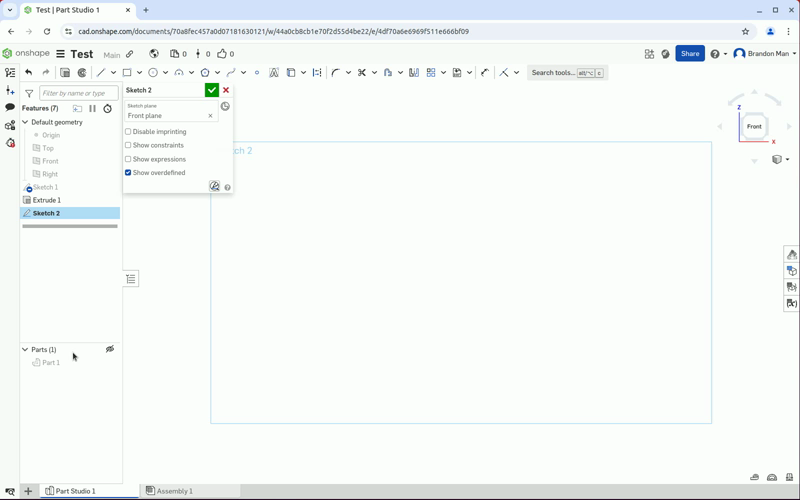
key(l)
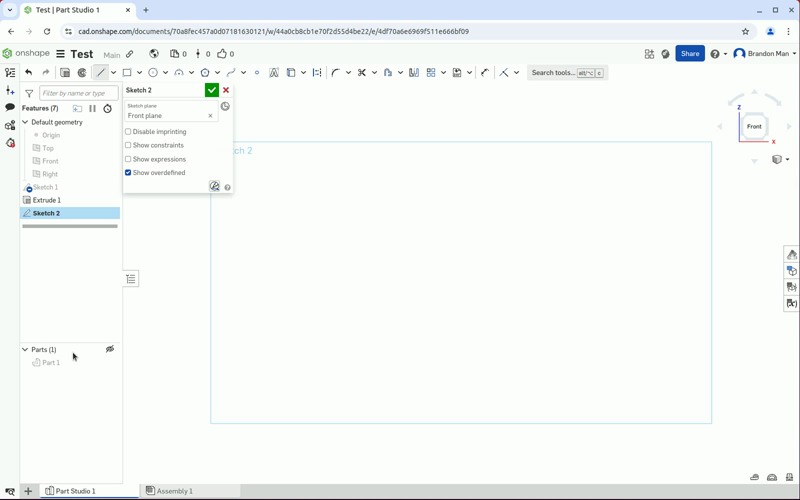
key_down(shift)
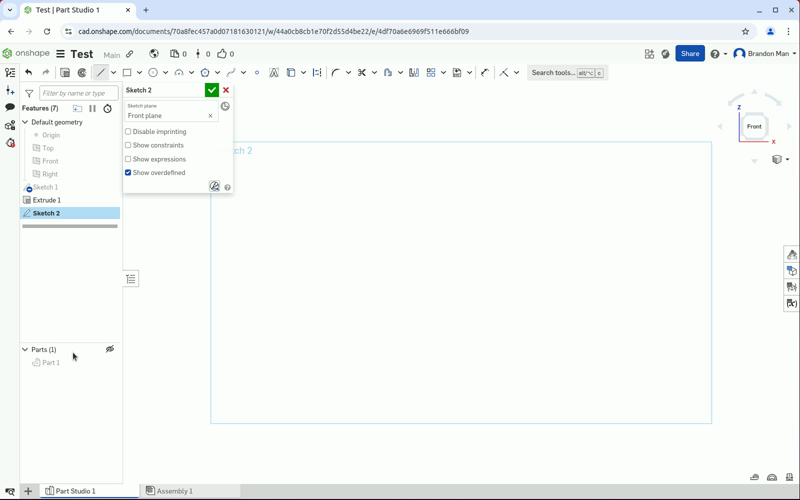
mouse_move(377, 239)
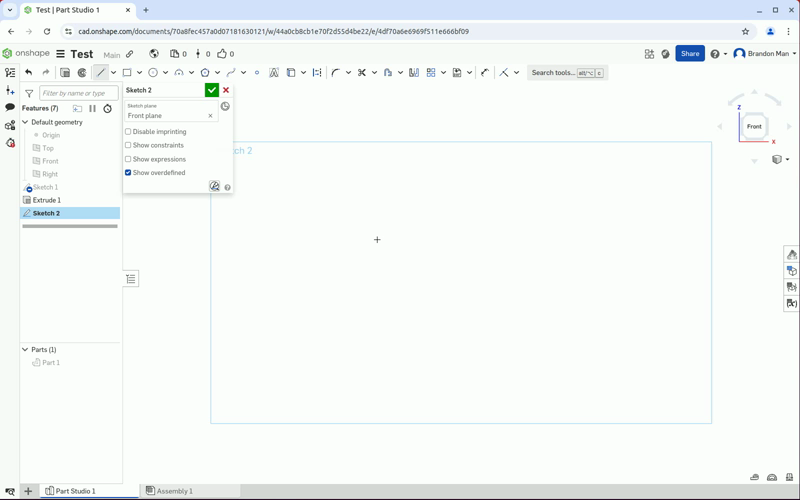
click(377, 239)
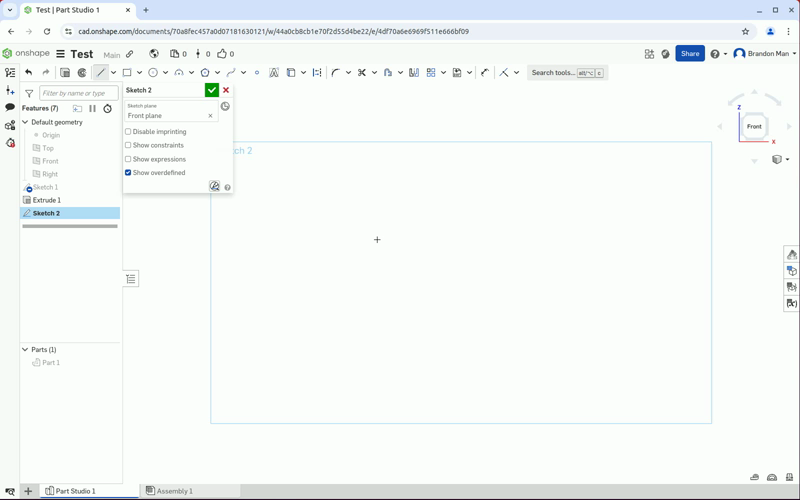
key_up(shift)
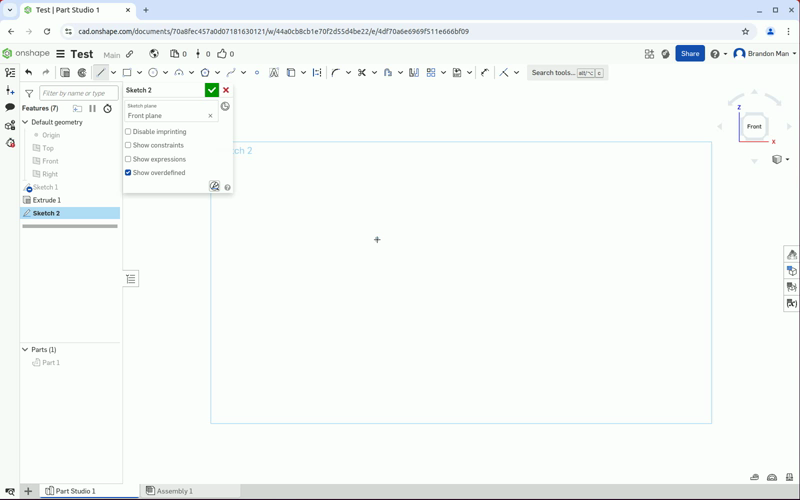
key_down(shift)
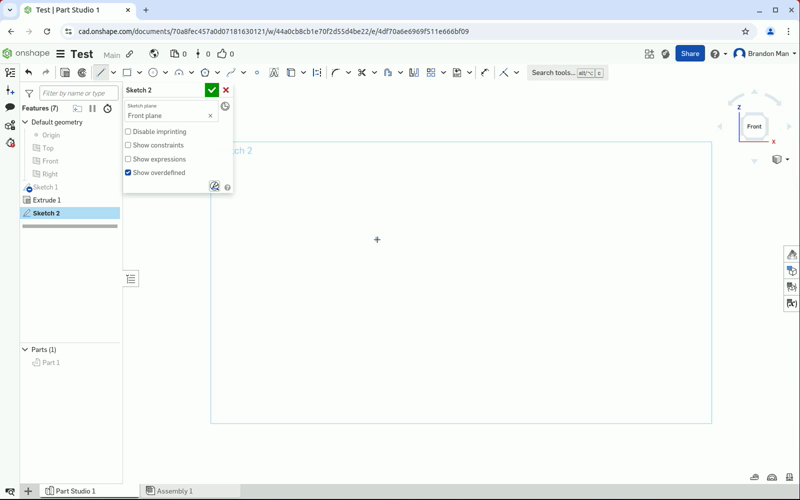
mouse_move(407, 239)
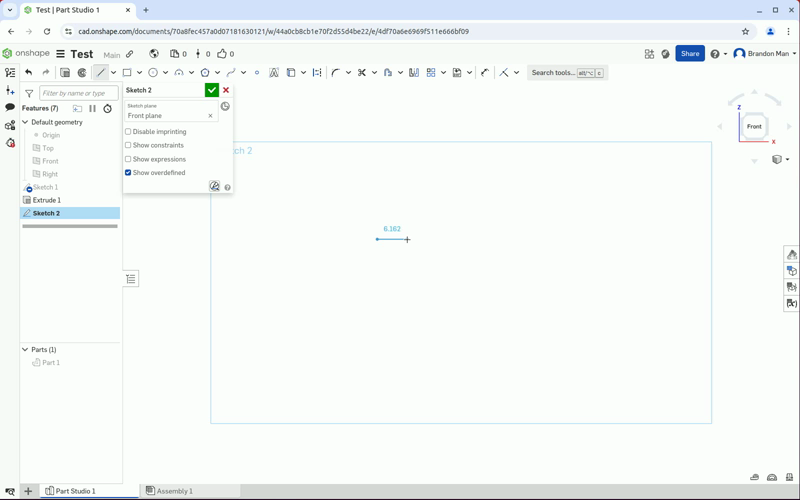
mouse_move(419, 239)
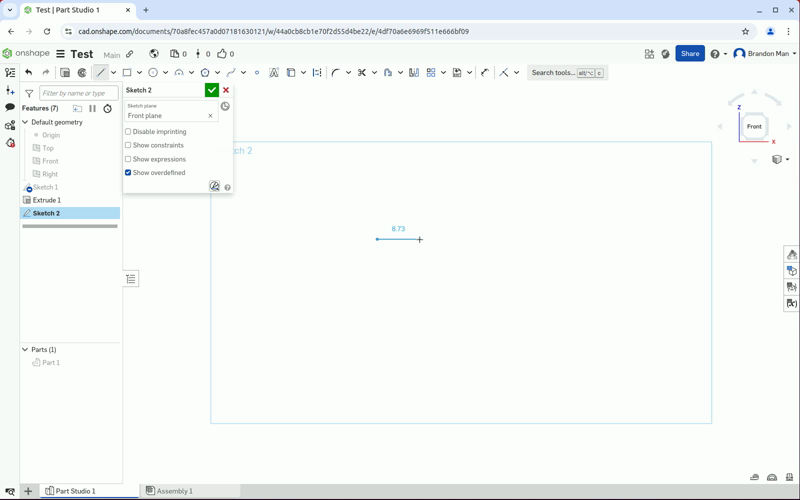
click(419, 239)
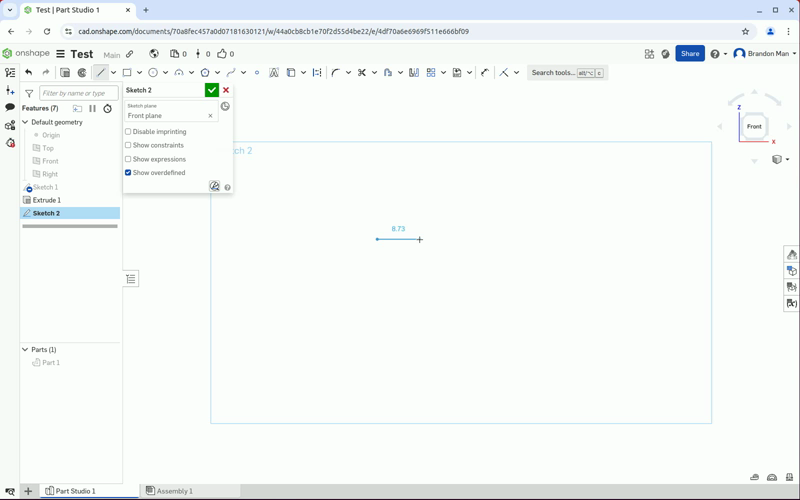
key_up(shift)
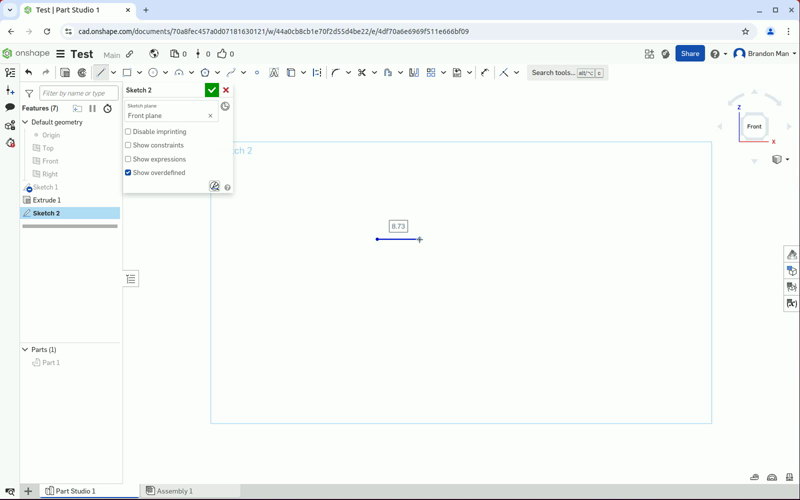
key_down(shift)
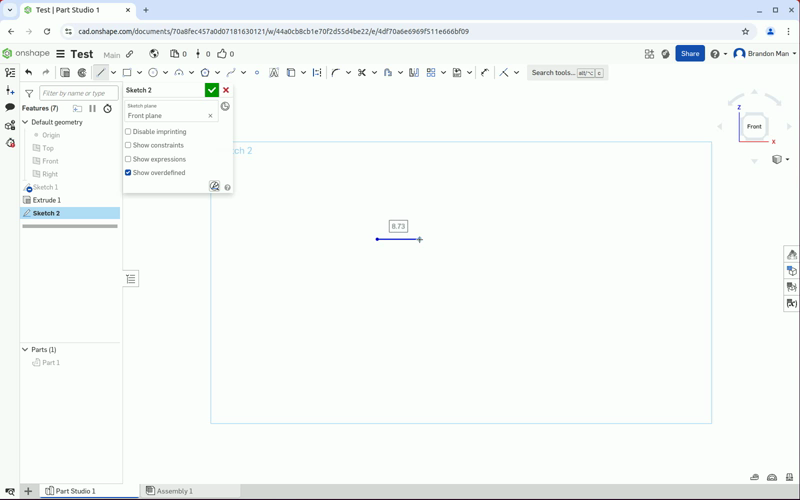
mouse_move(449, 239)
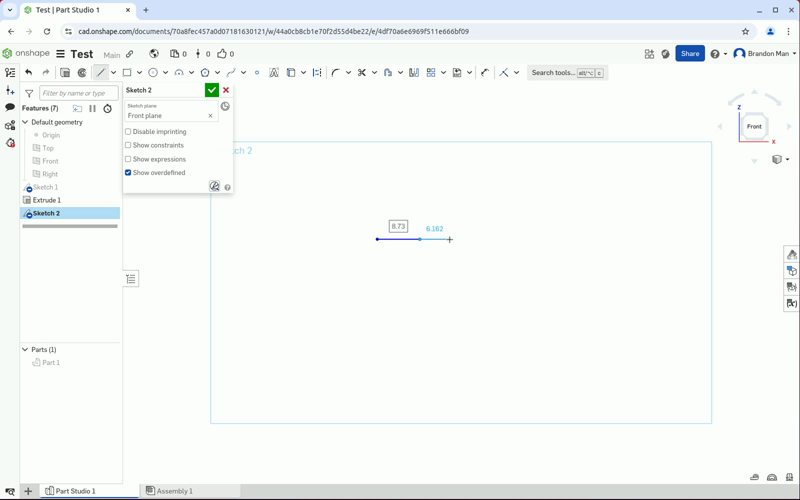
mouse_move(419, 253)
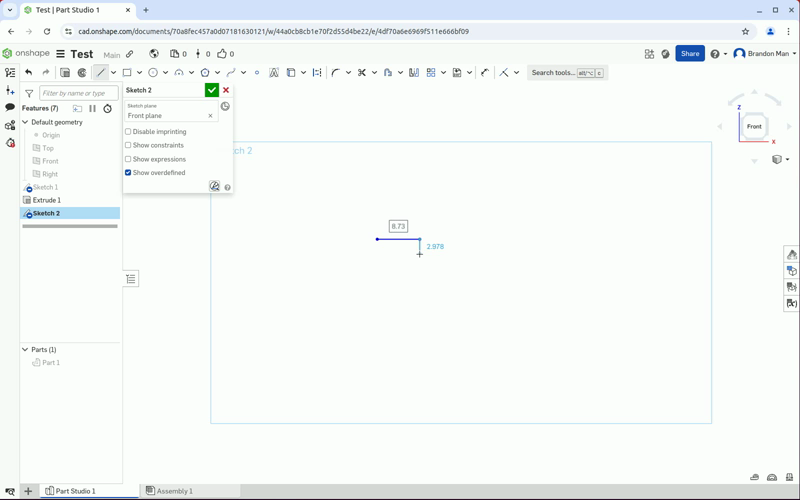
click(419, 253)
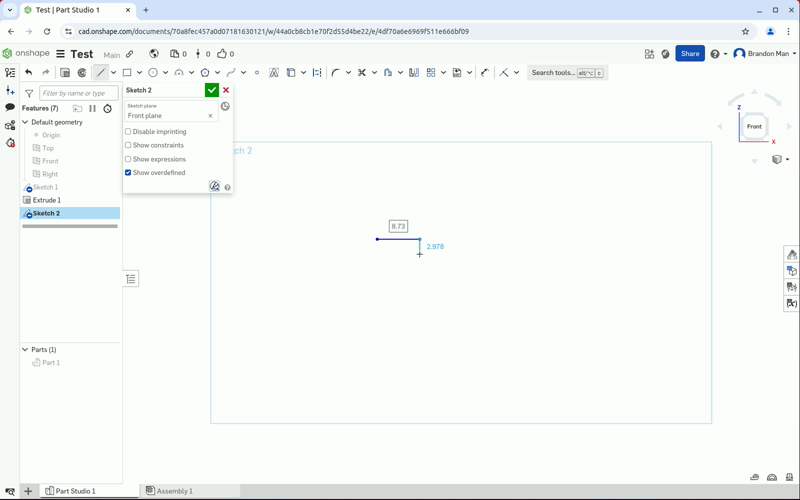
key_up(shift)
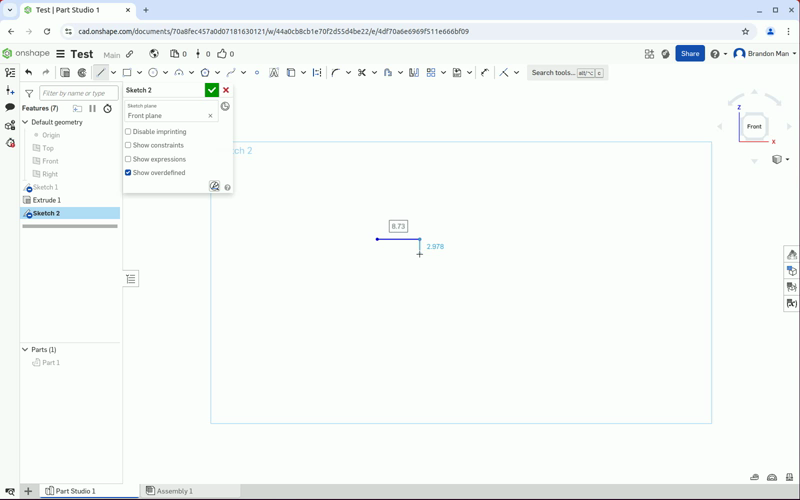
key_down(shift)
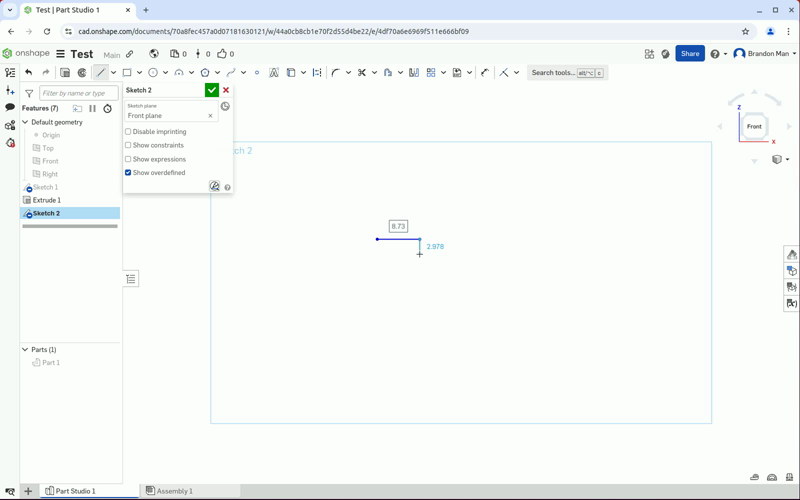
mouse_move(489, 253)
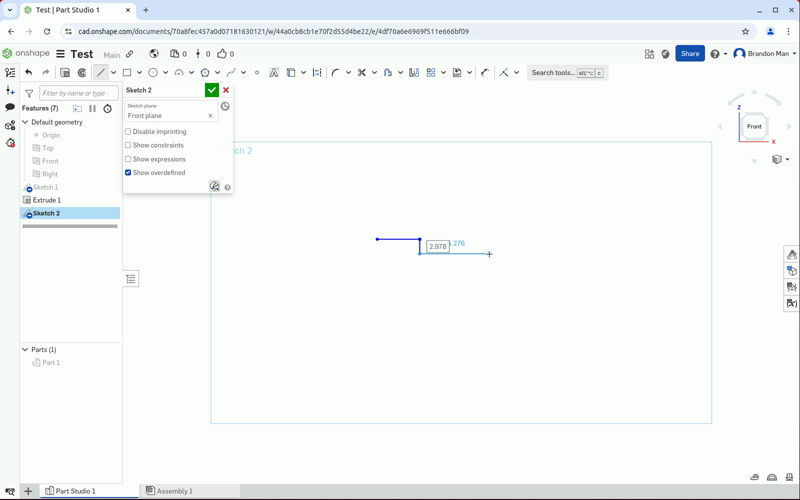
click(489, 253)
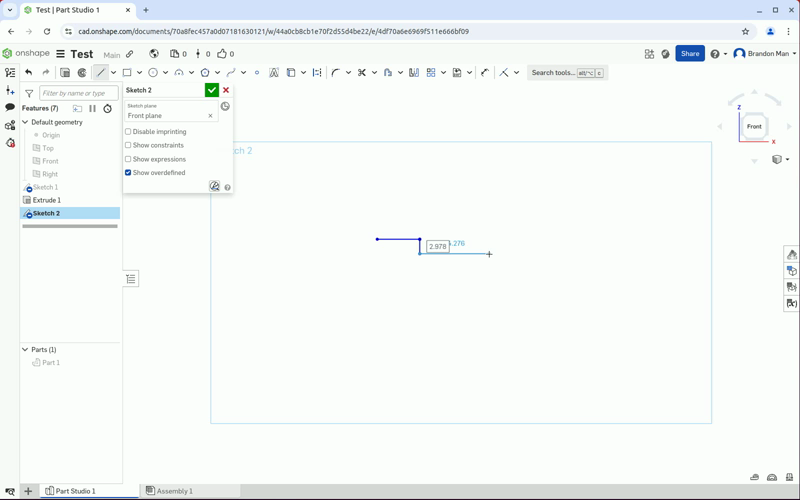
key_up(shift)
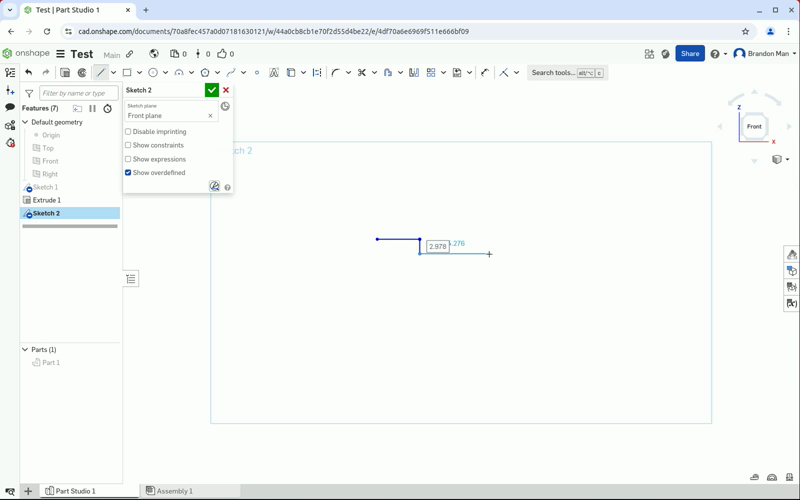
key_down(shift)
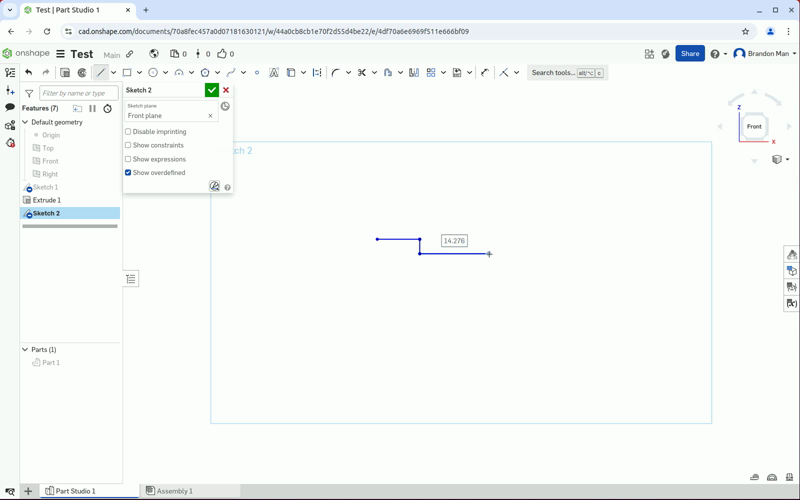
mouse_move(519, 253)
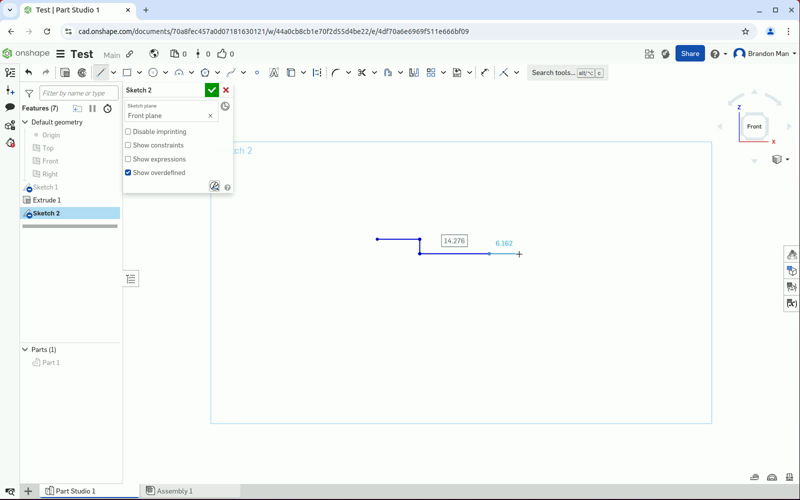
mouse_move(489, 225)
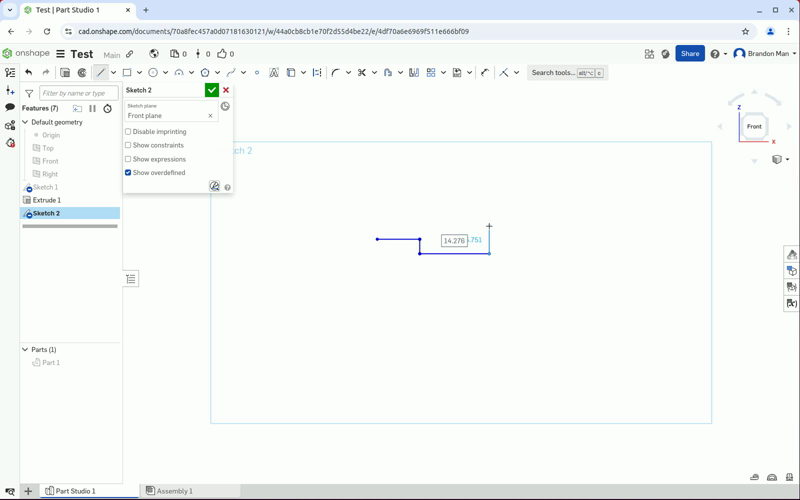
click(489, 225)
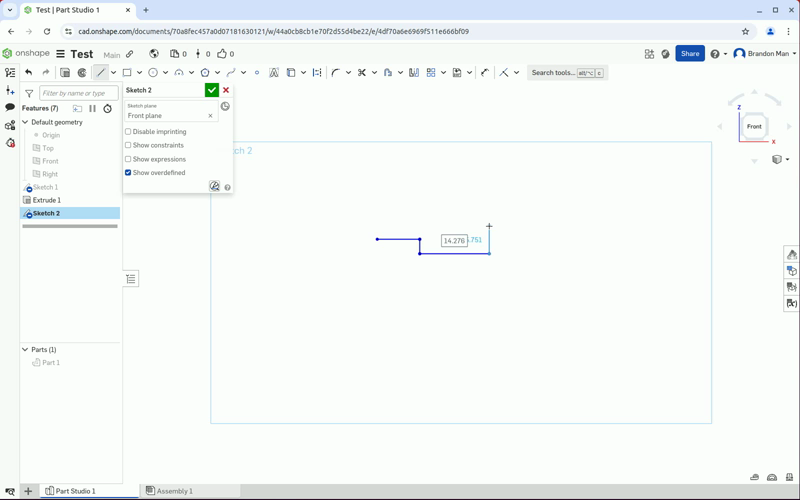
key_up(shift)
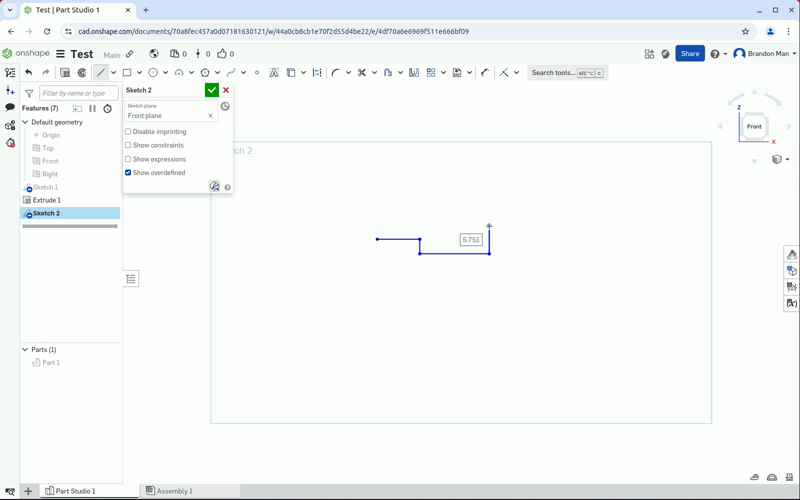
key_down(shift)
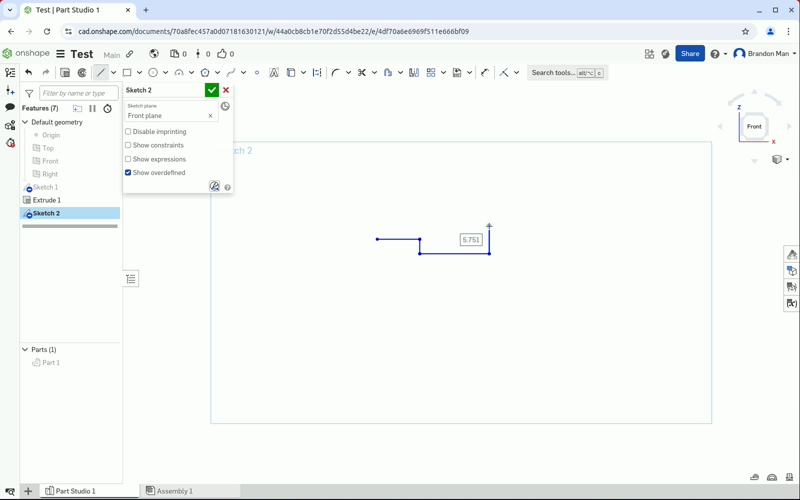
mouse_move(519, 225)
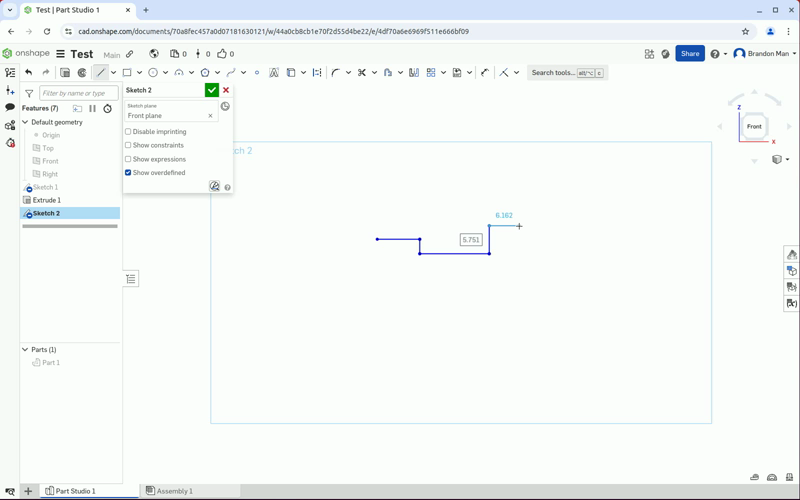
mouse_move(474, 225)
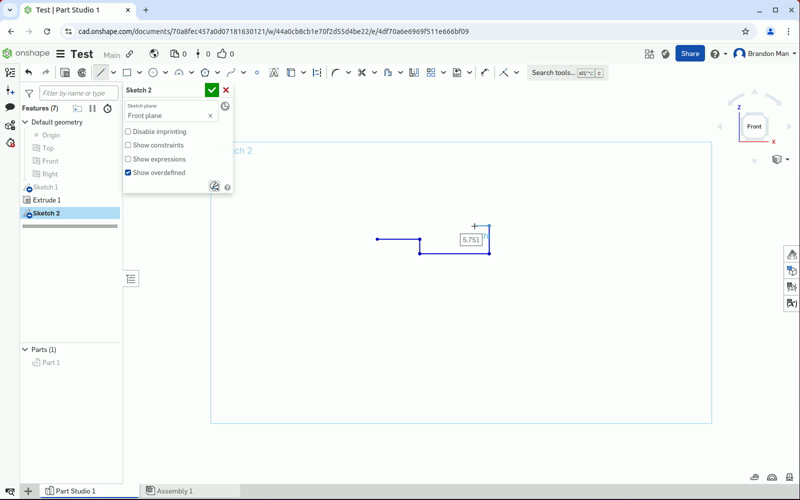
click(474, 225)
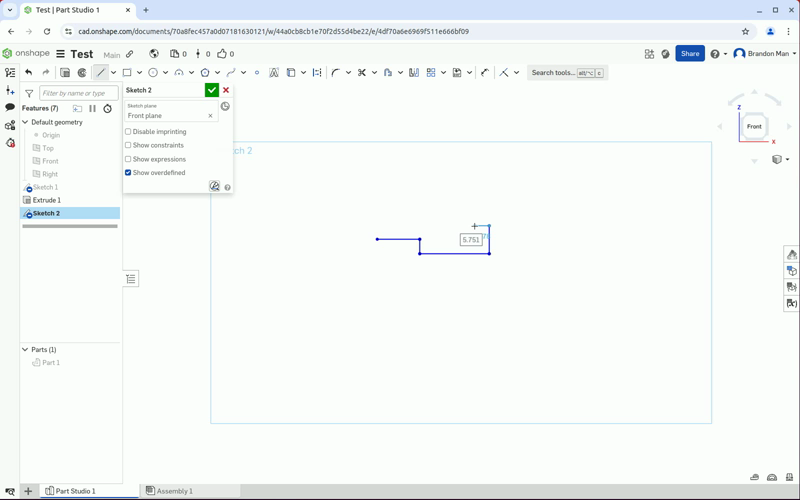
key_up(shift)
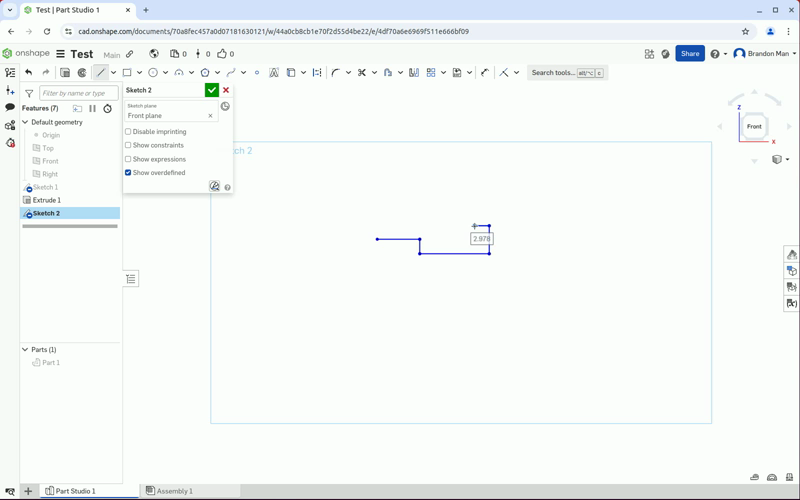
key_down(shift)
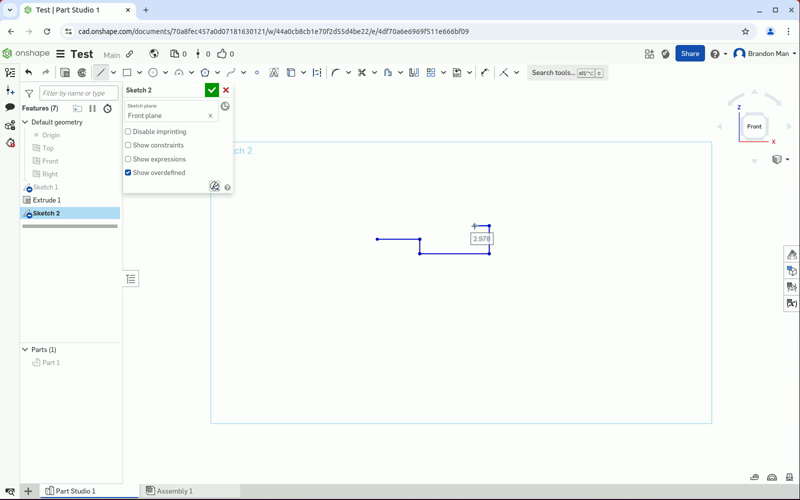
mouse_move(377, 225)
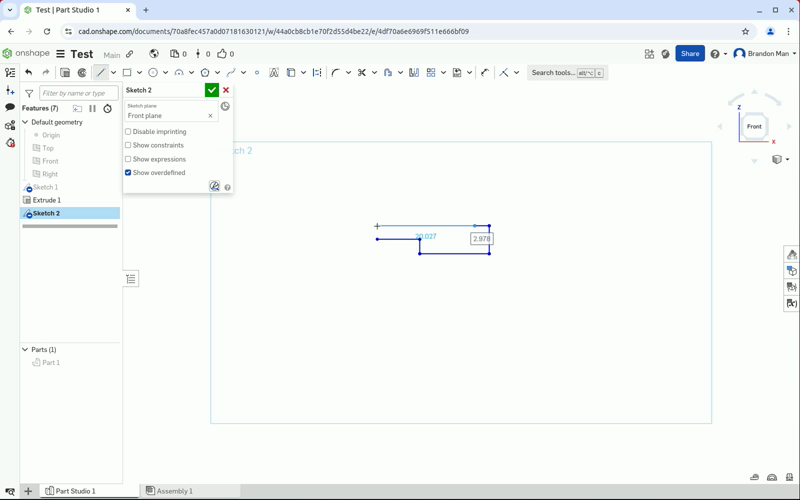
click(377, 225)
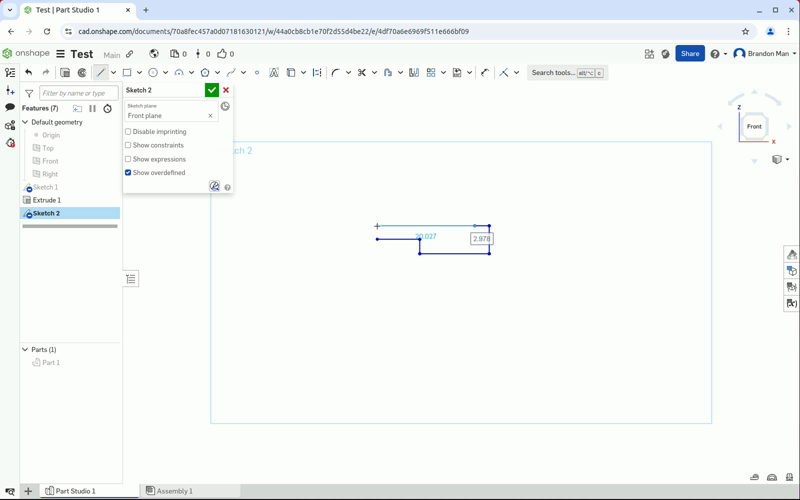
key_up(shift)
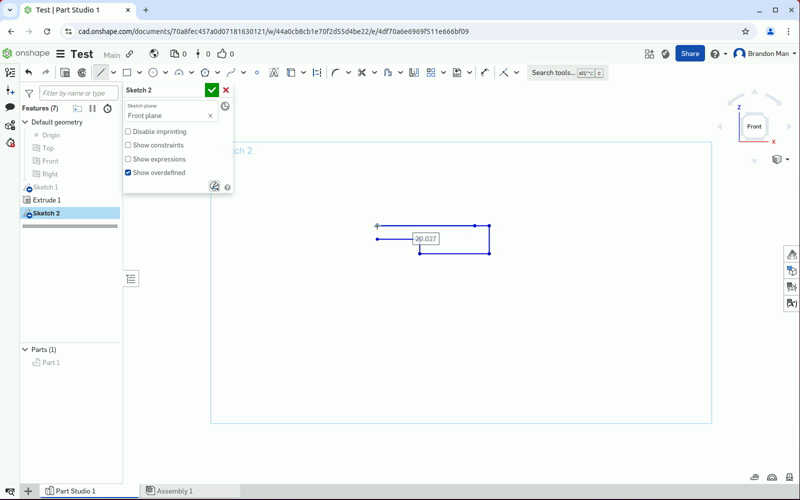
mouse_move(407, 225)
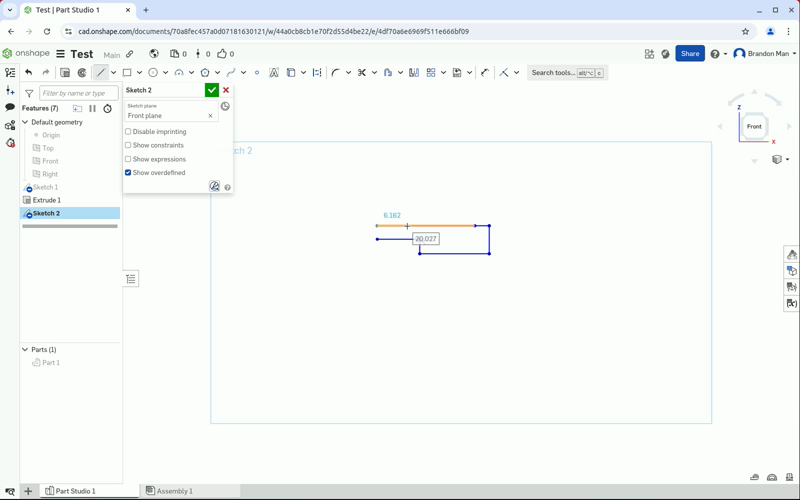
key_down(shift)
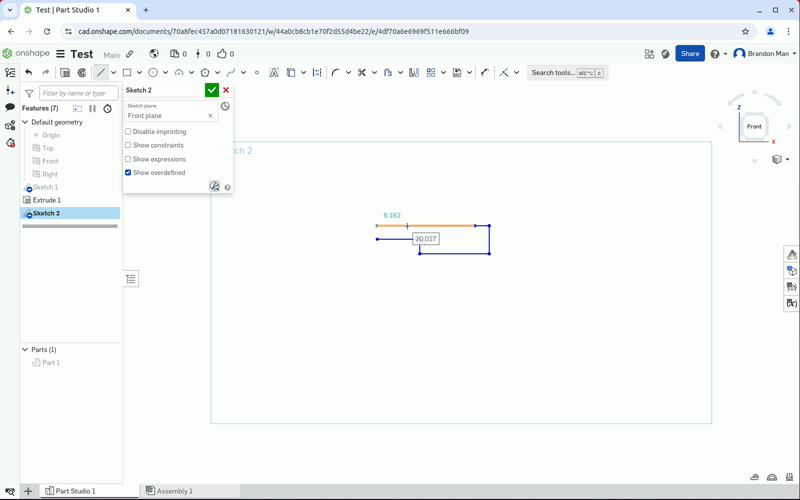
mouse_move(377, 239)
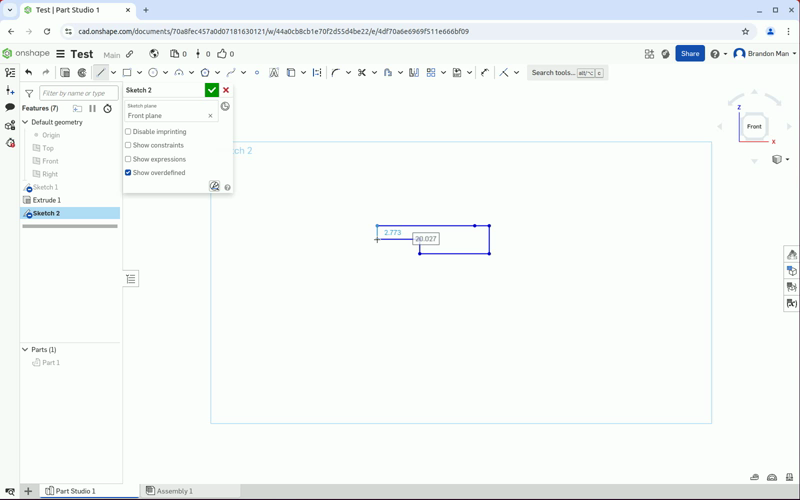
key_up(shift)
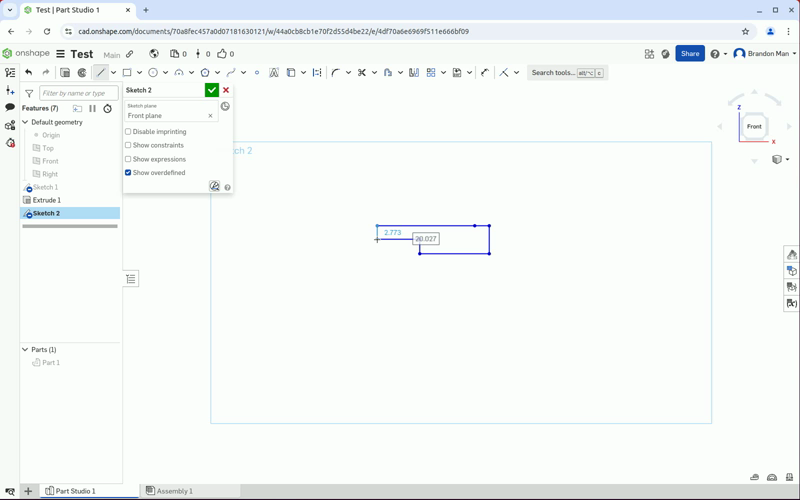
click(377, 239)
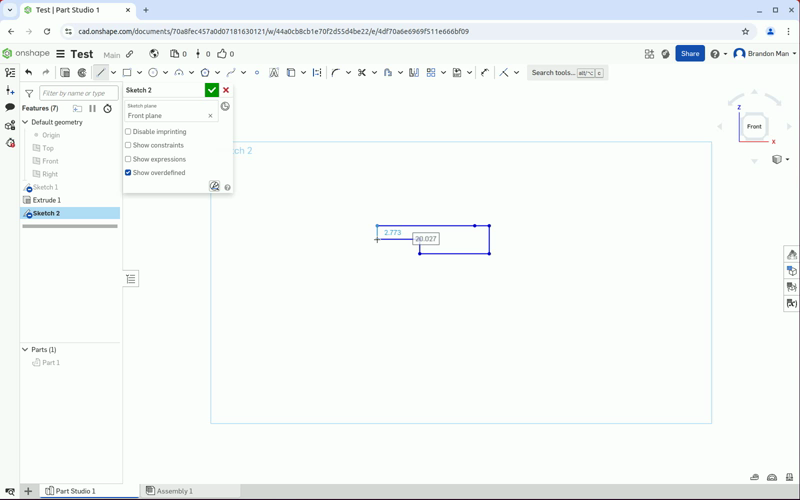
key(esc)
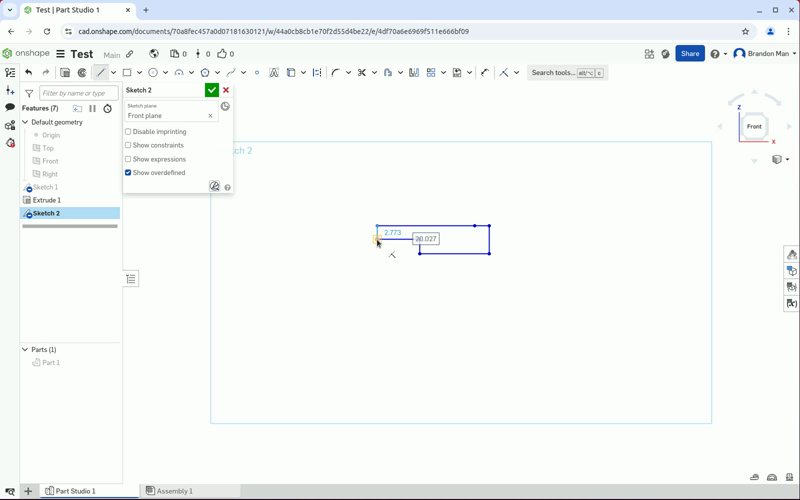
mouse_move(458, 233)
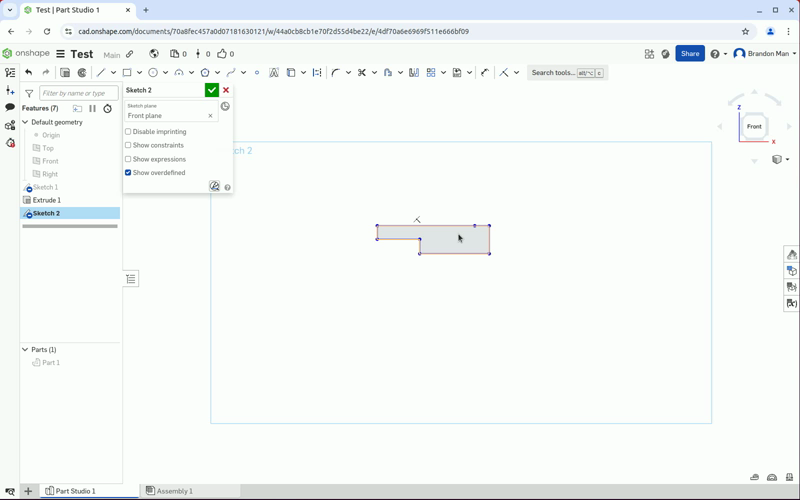
click(458, 233)
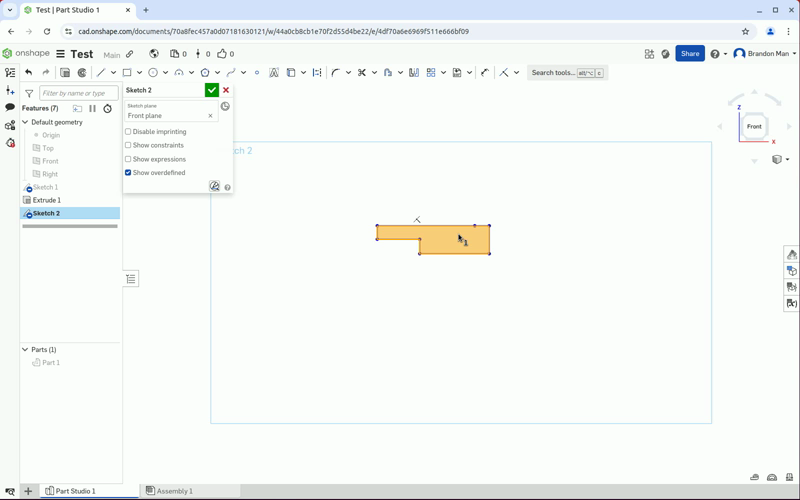
mouse_move(73, 352)
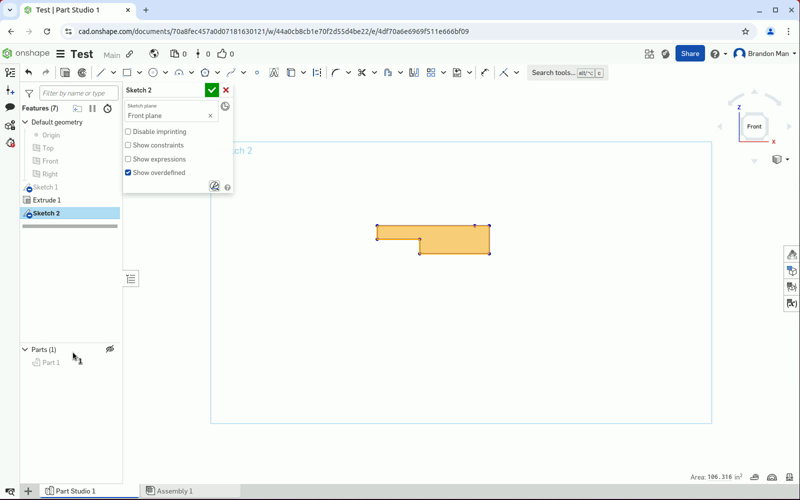
key(shift+y)
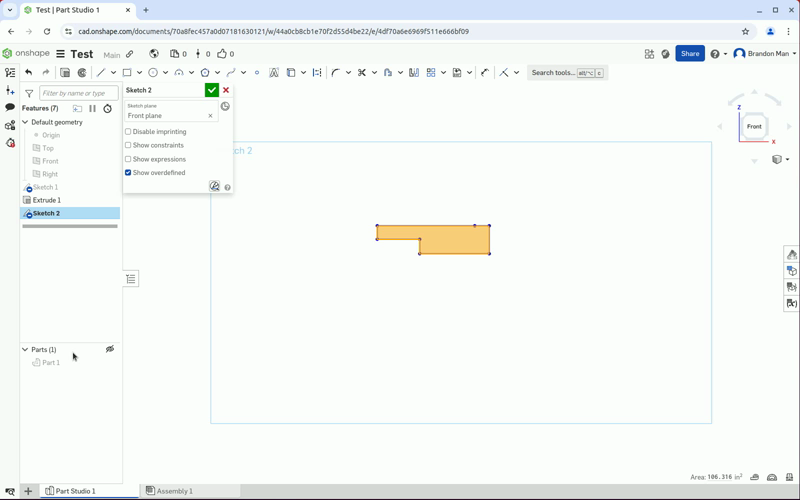
key(shift+e)
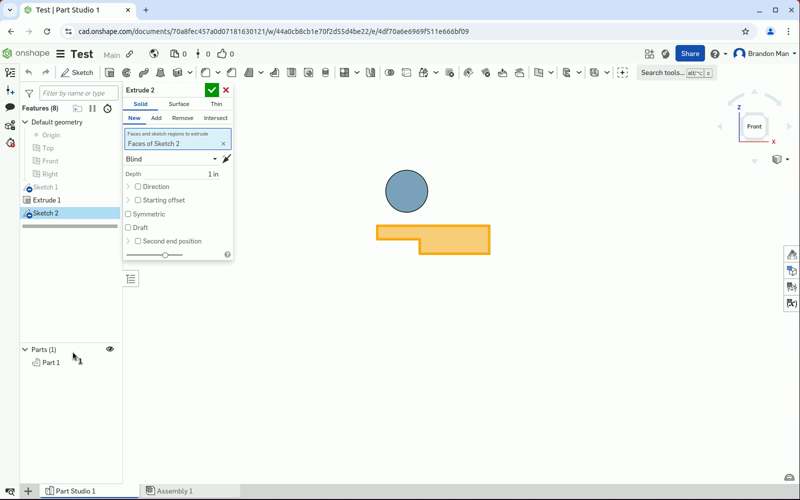
mouse_move(143, 106)
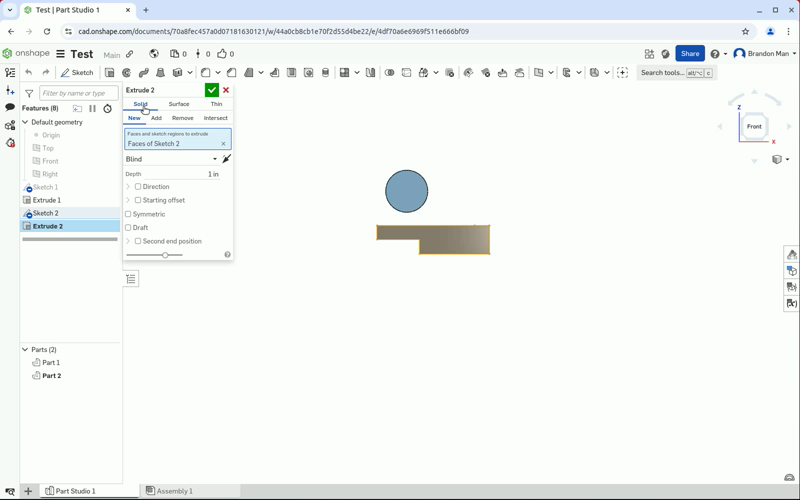
click(143, 106)
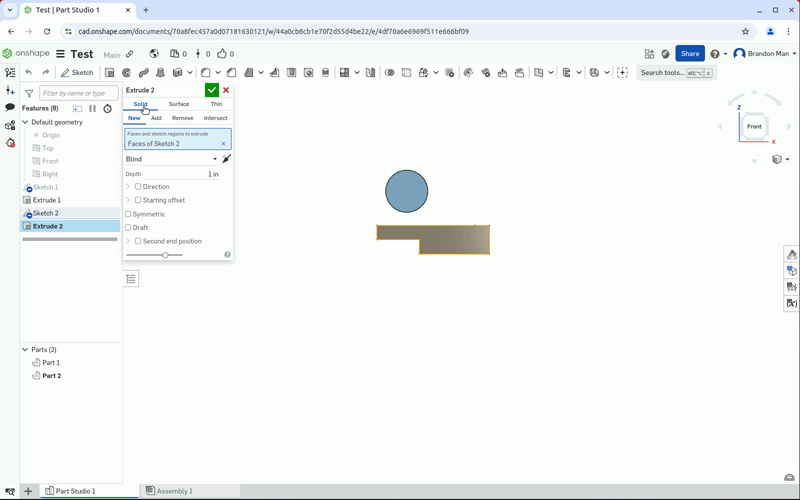
mouse_move(137, 120)
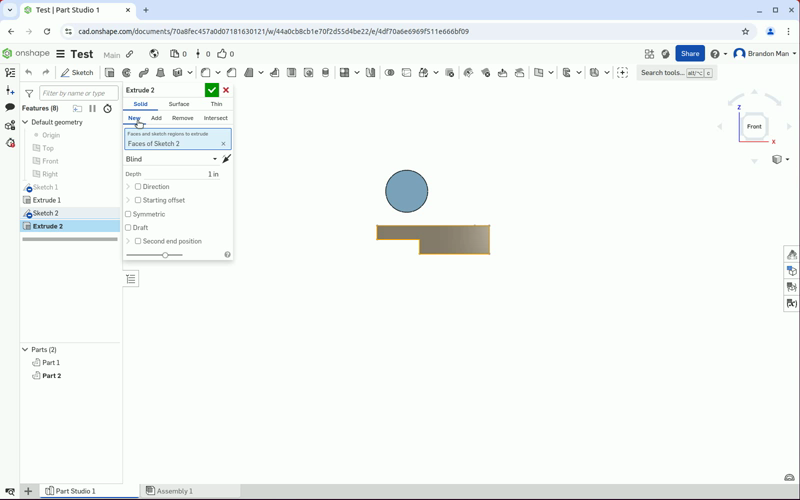
click(137, 120)
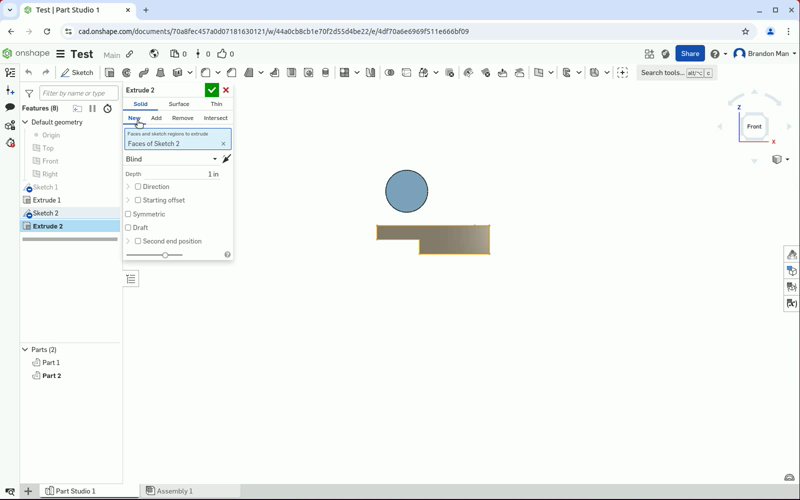
key(tab, 4)
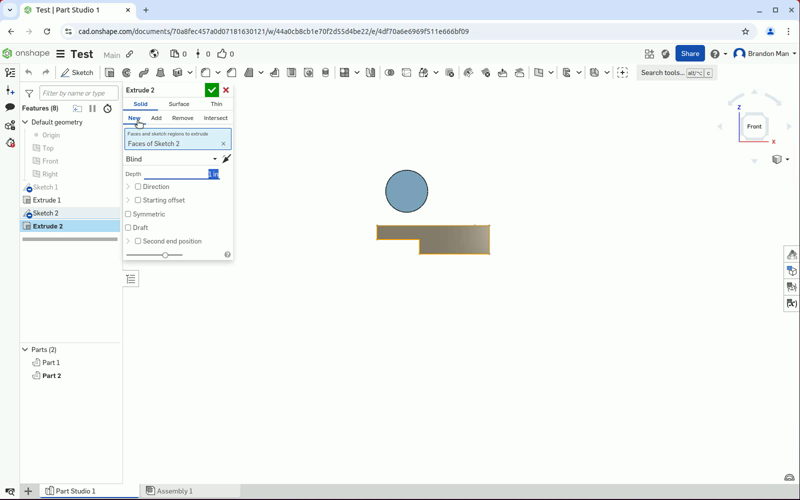
text(7.221)
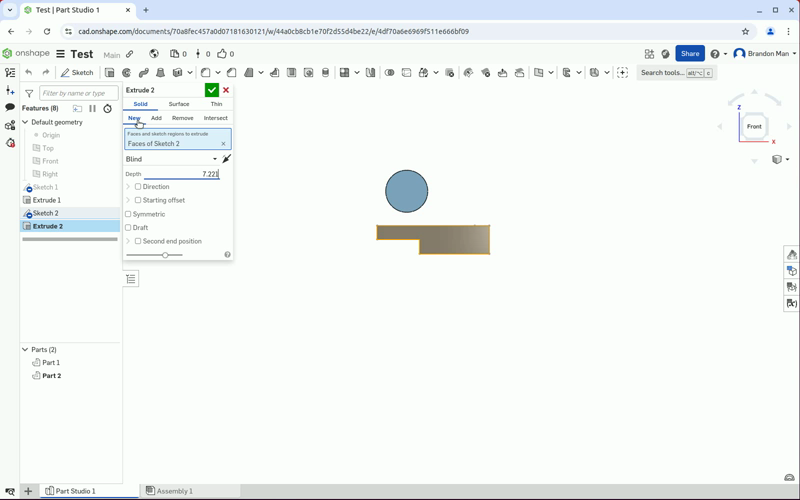
key(enter)
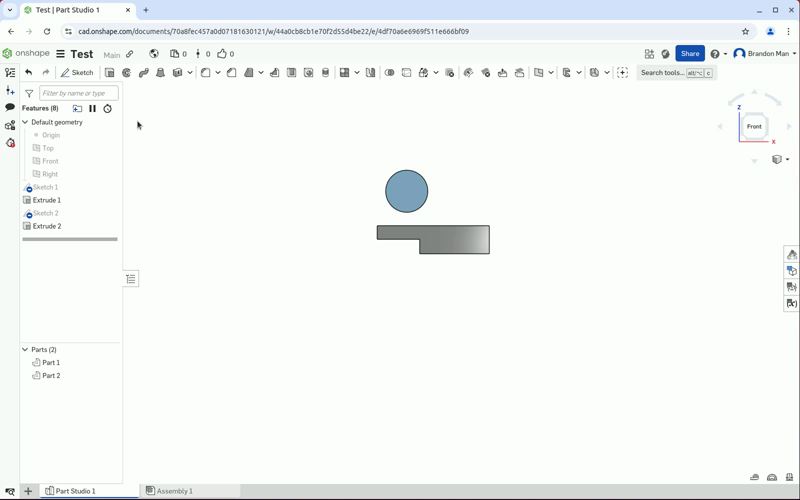
key(shift+h)
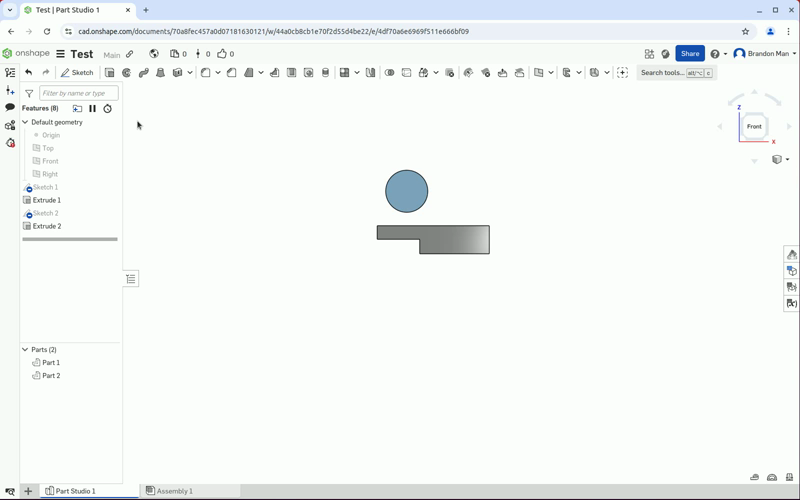
key(shift+h)
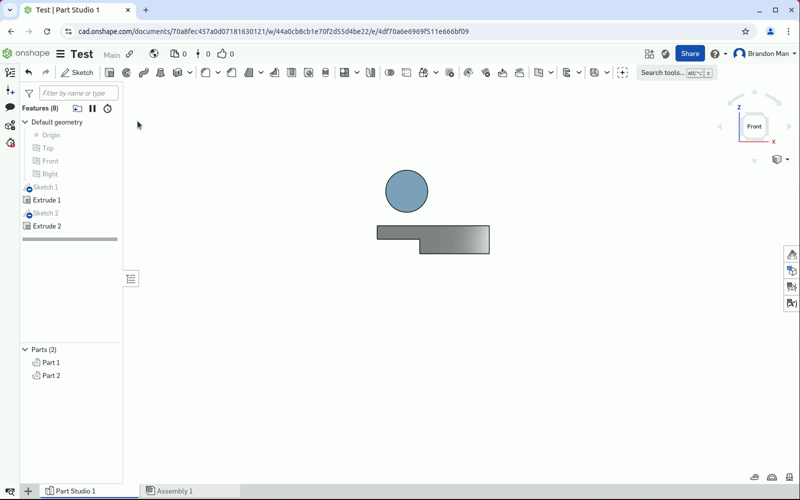
key(shift+7)
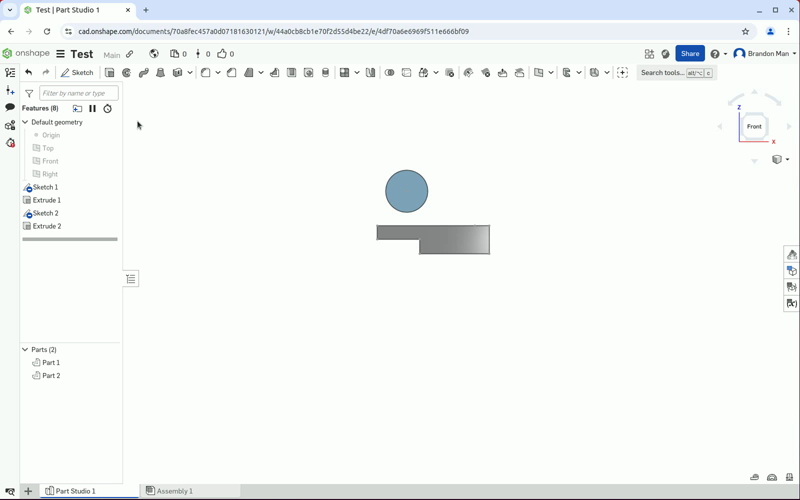
key(left, 2)
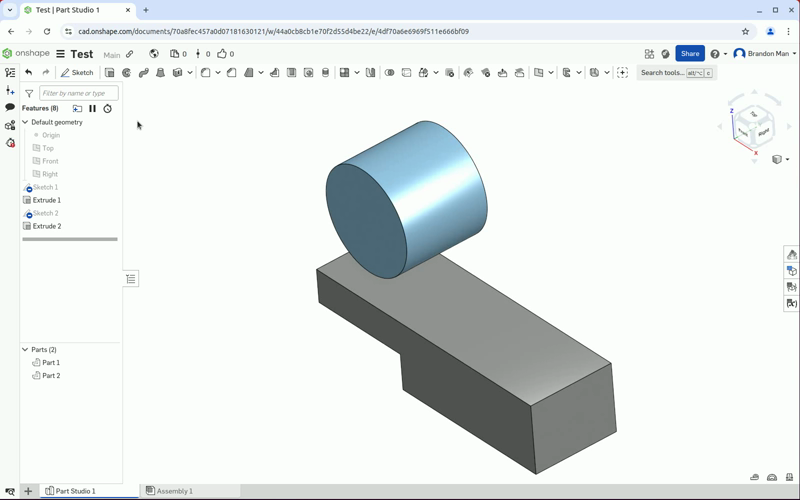
key(down, 2)
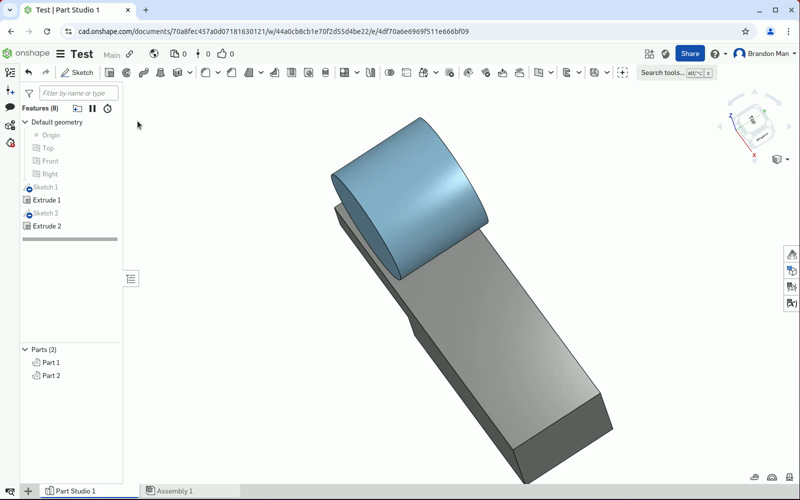
key(up, 2)
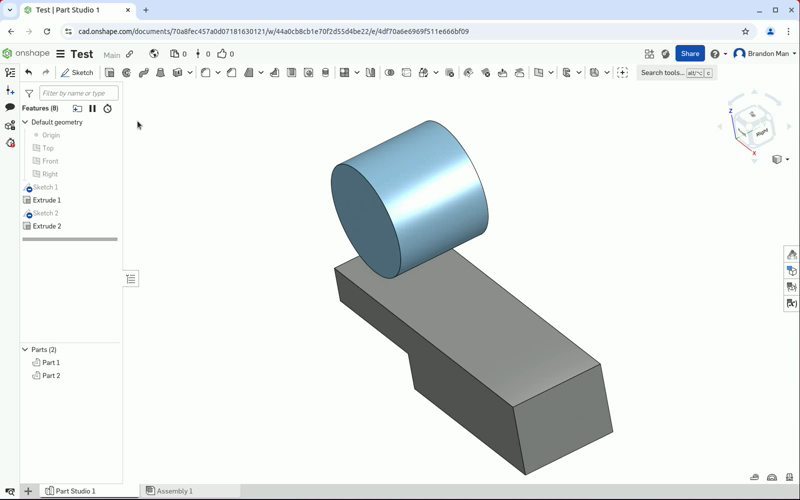
key(right, 2)
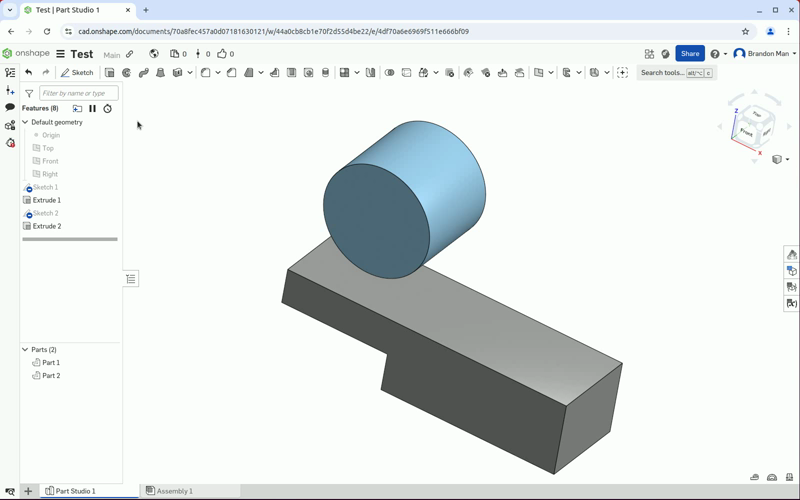
mouse_move(73, 189)
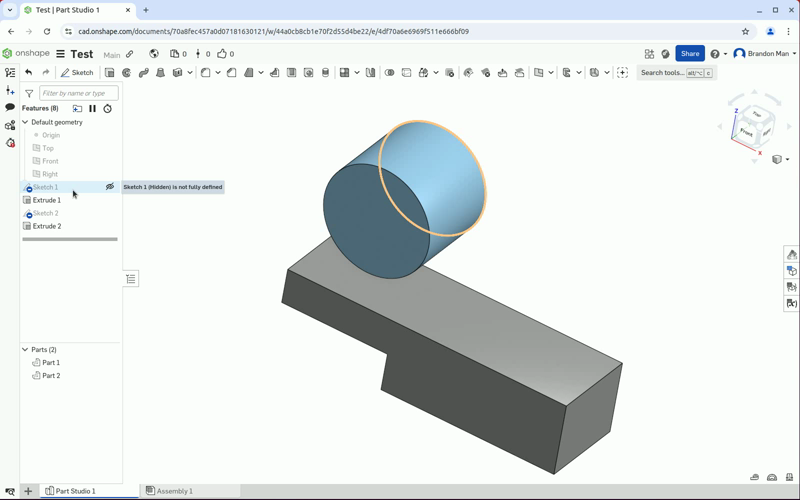
click(73, 189)